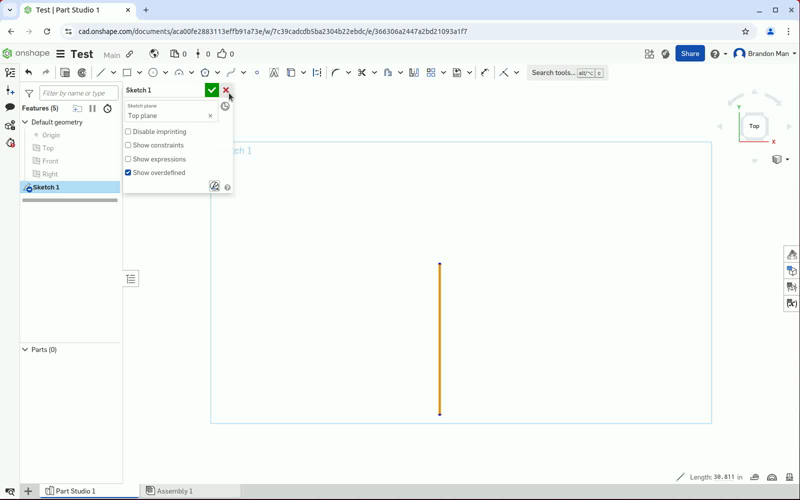
key(shift+h)
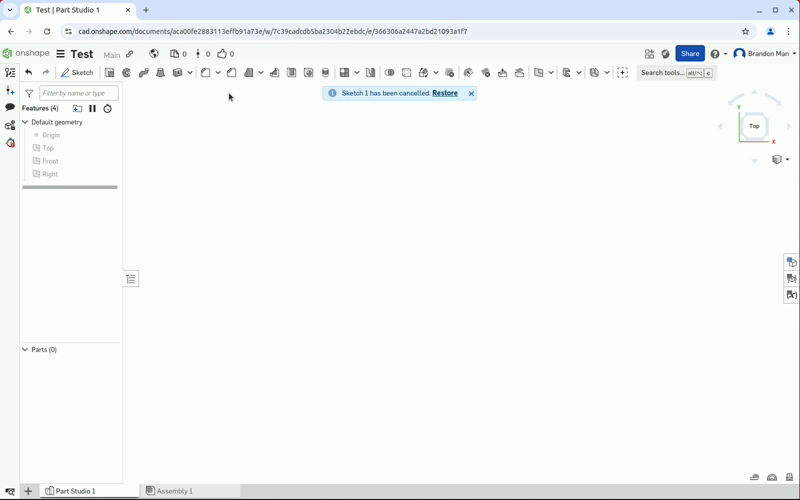
mouse_move(73, 352)
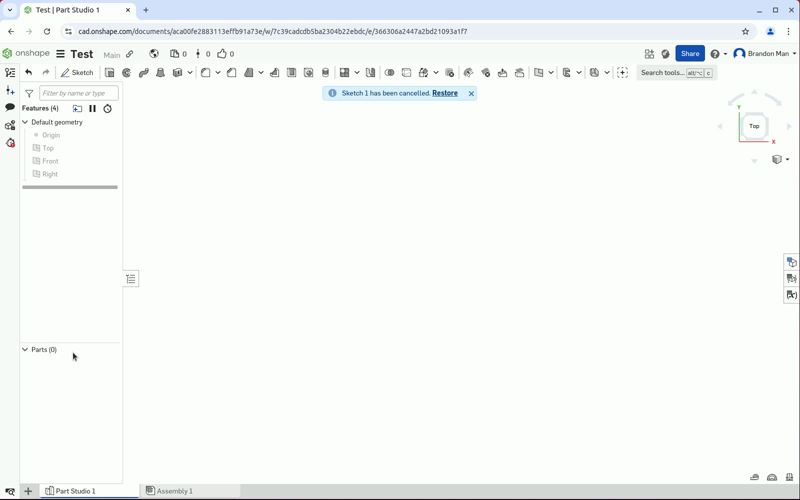
key(y)
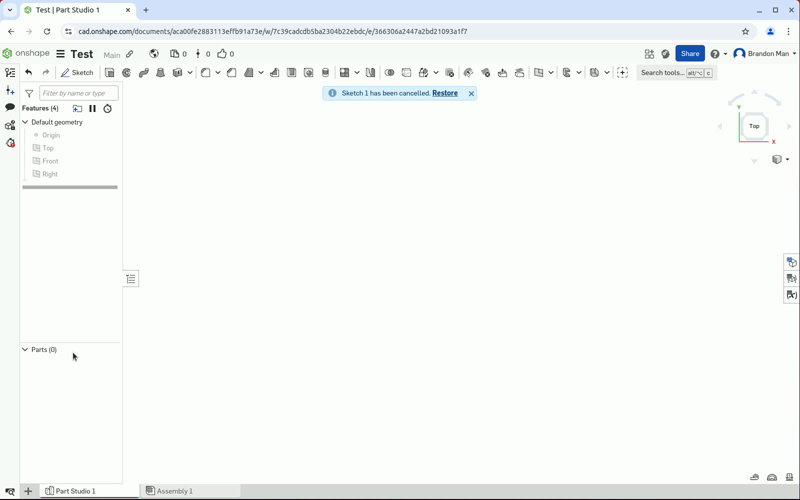
key(shift+p)
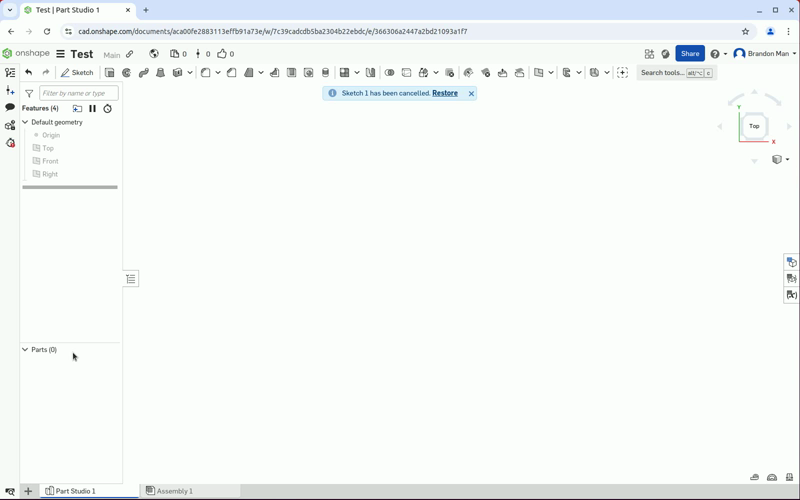
key(space)
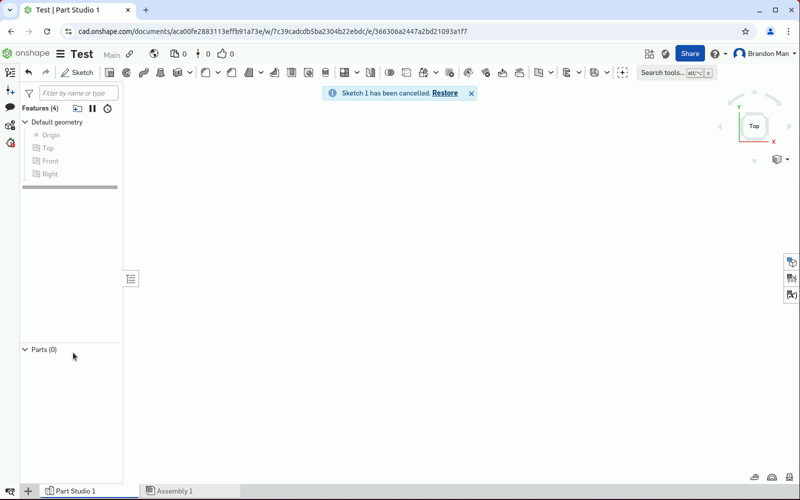
key_down(shift)
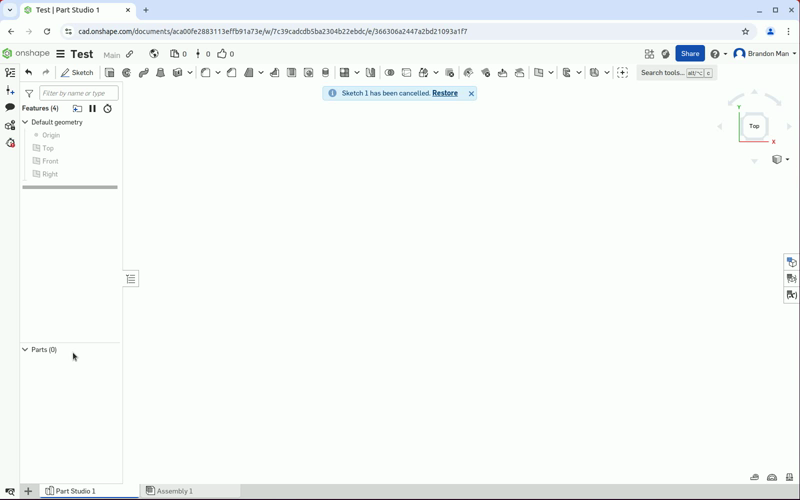
key(up)
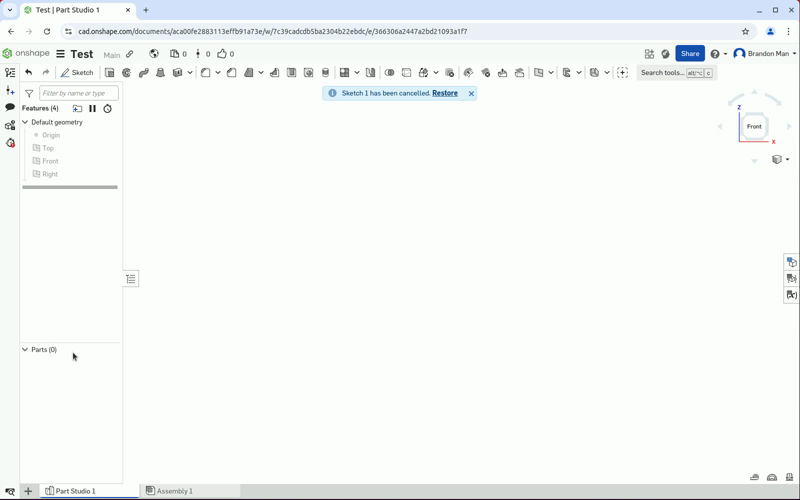
key_up(shift)
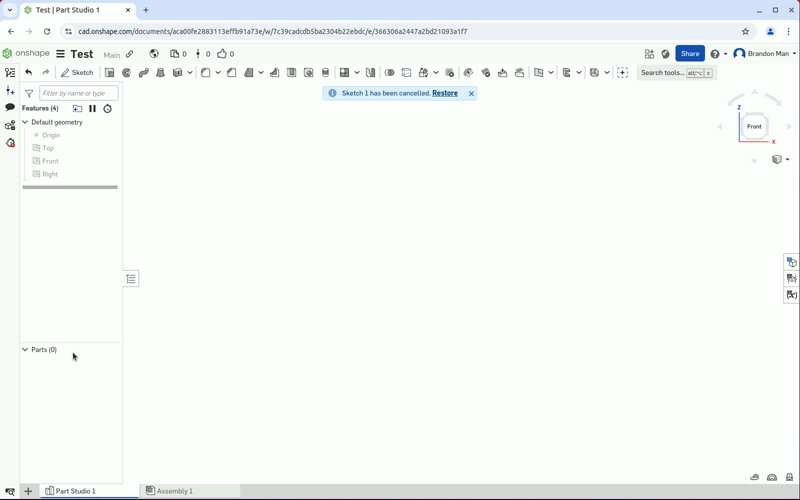
mouse_move(73, 352)
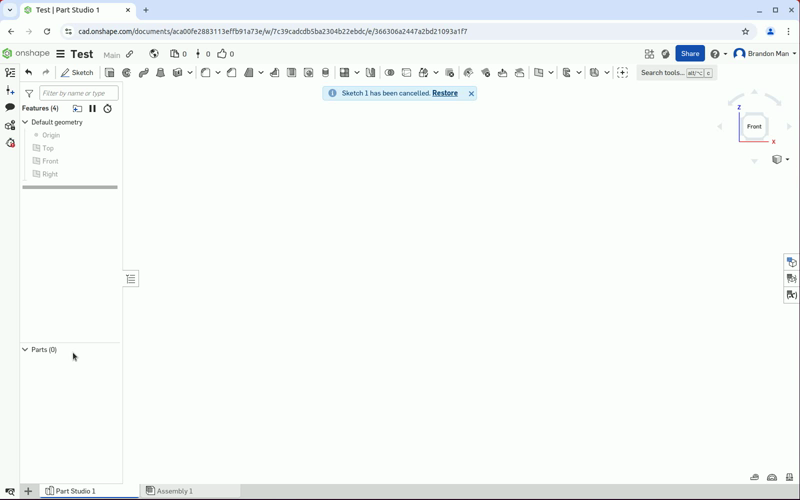
key(shift+y)
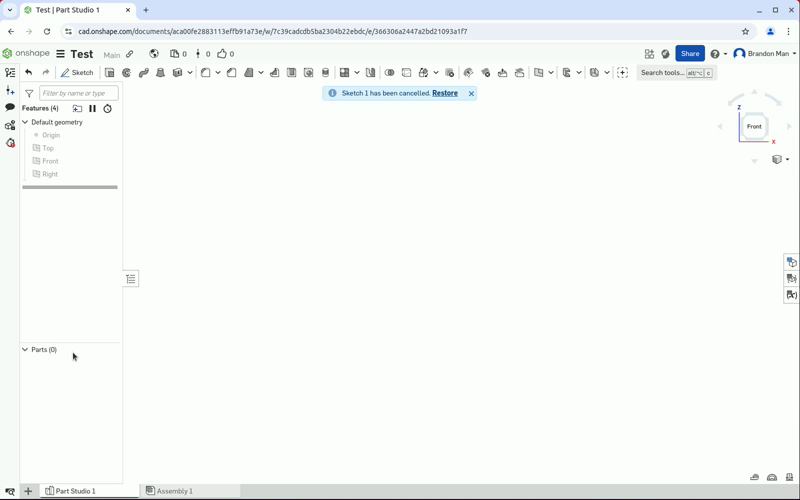
key(shift+s)
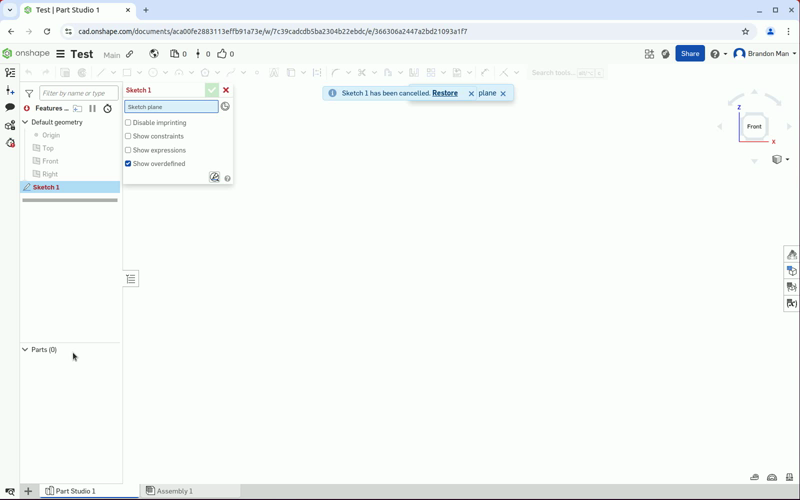
mouse_move(73, 163)
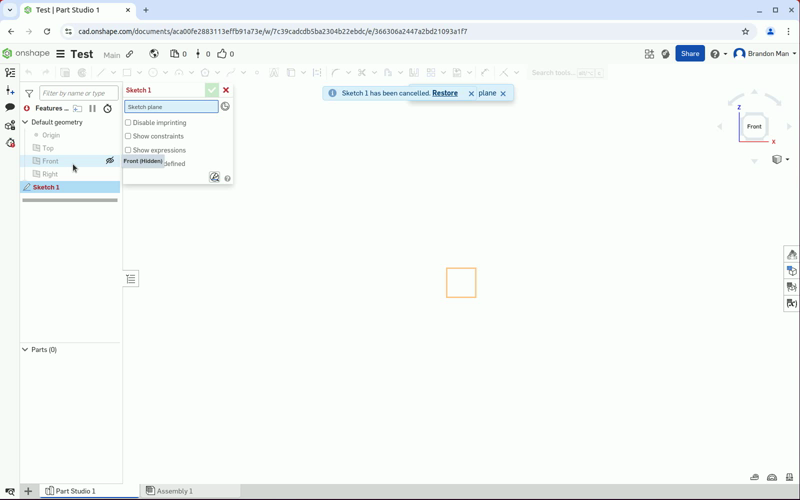
click(73, 163)
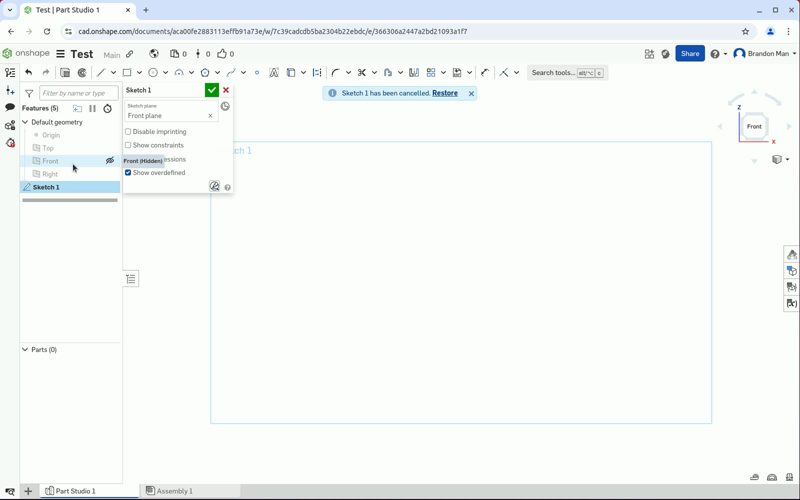
mouse_move(73, 352)
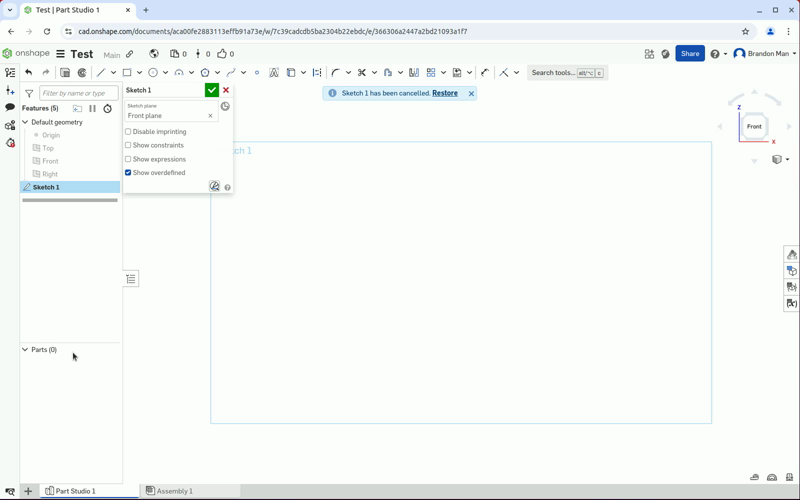
key(y)
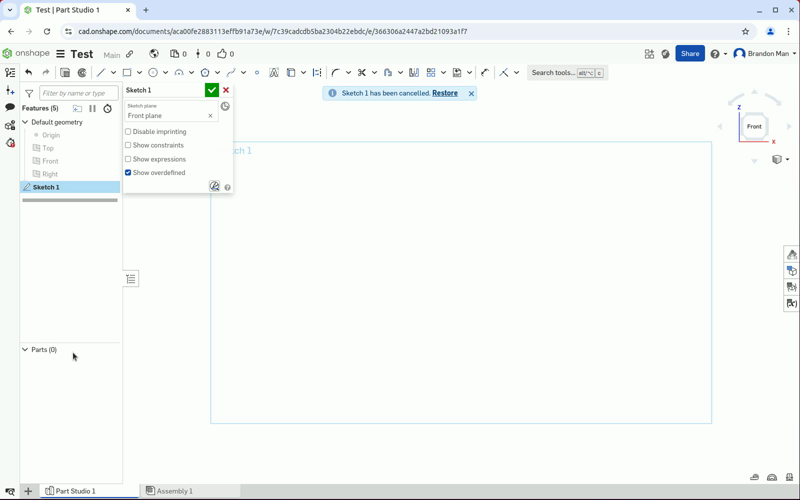
key(l)
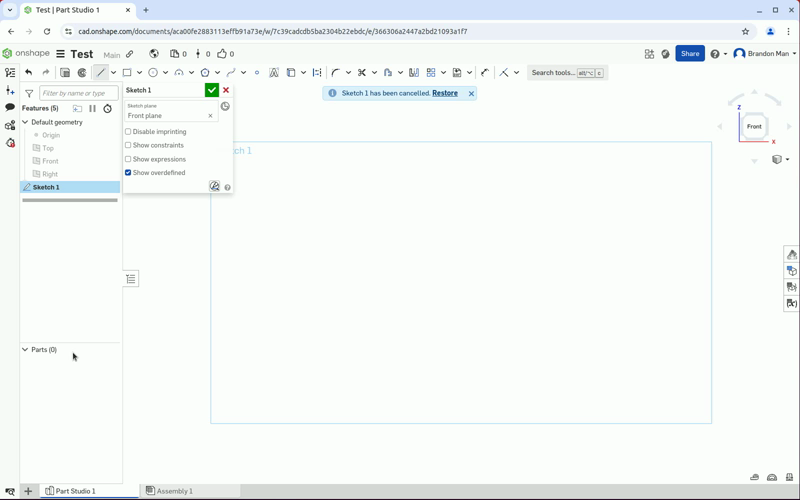
key_down(shift)
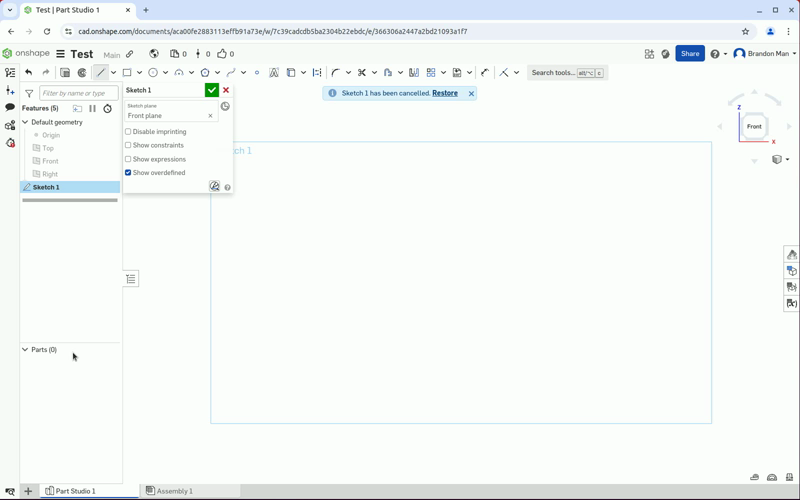
mouse_move(430, 395)
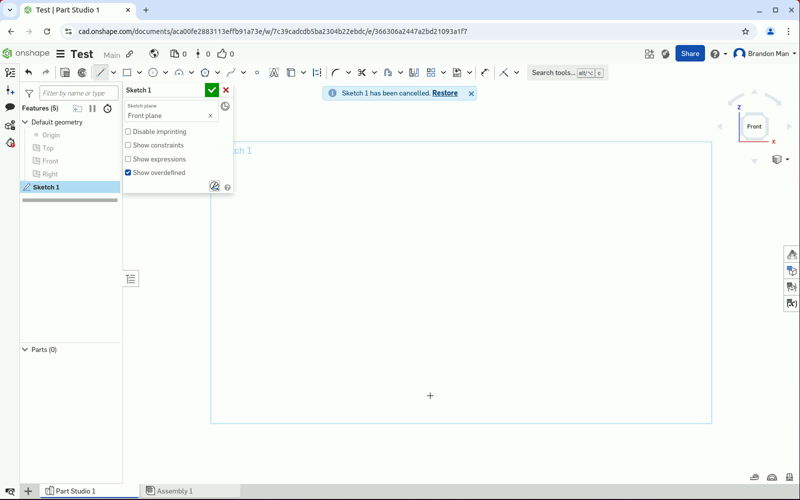
click(430, 395)
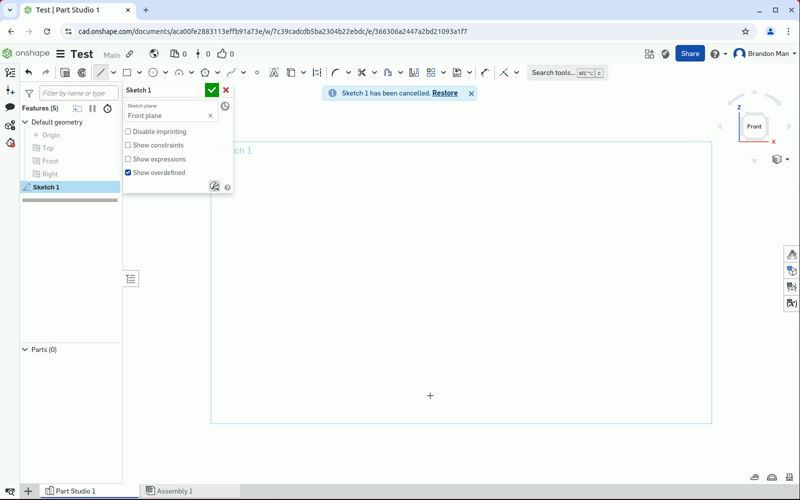
key_up(shift)
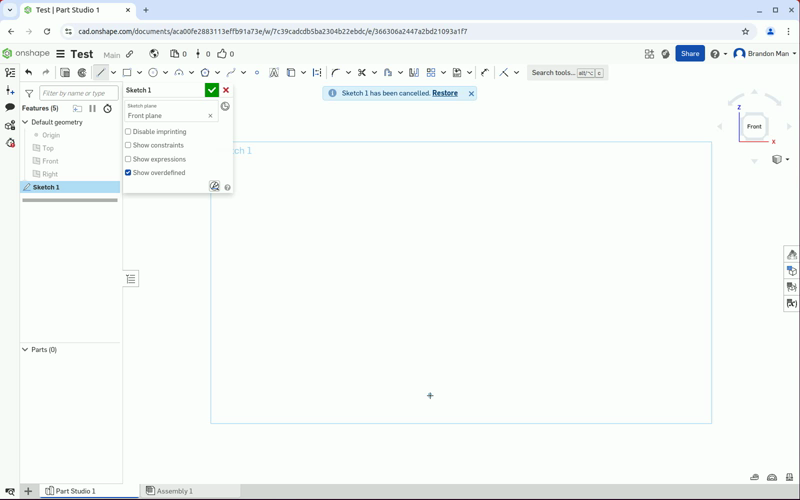
key_down(shift)
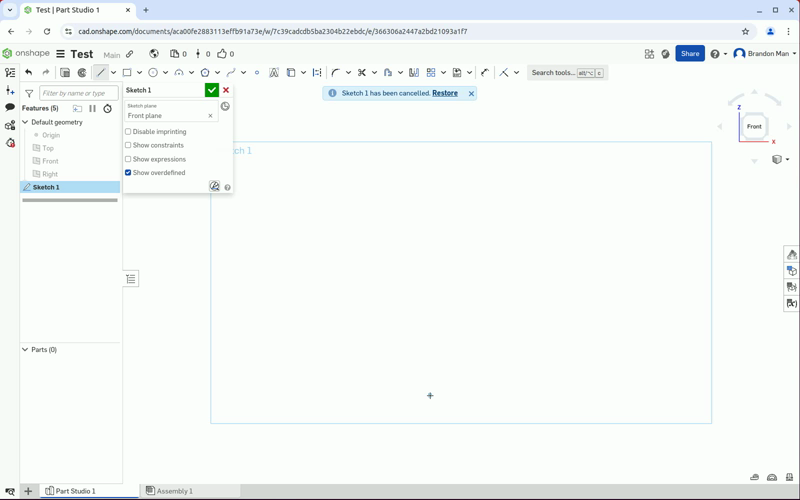
mouse_move(460, 395)
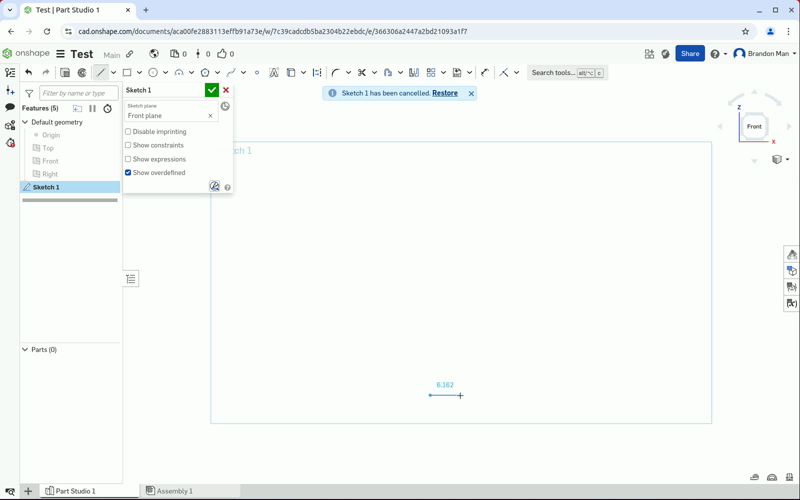
mouse_move(489, 395)
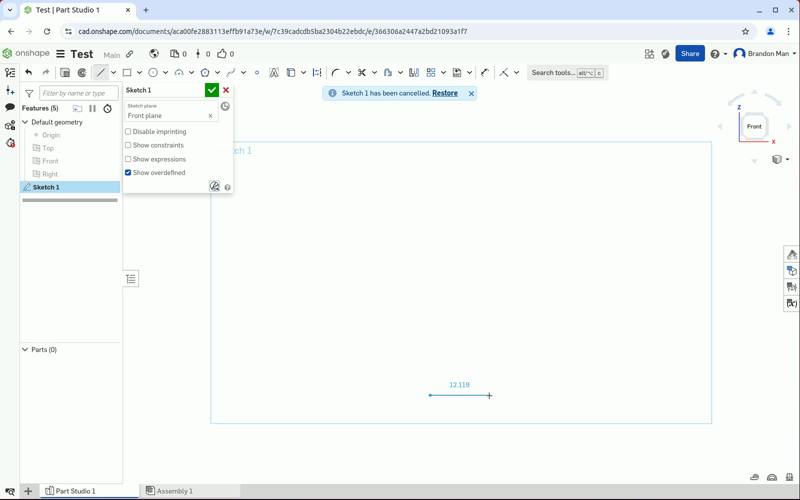
click(489, 395)
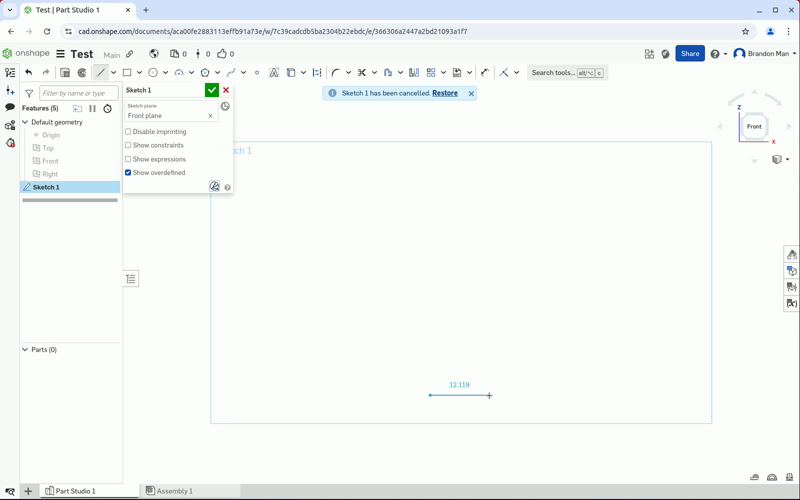
key_up(shift)
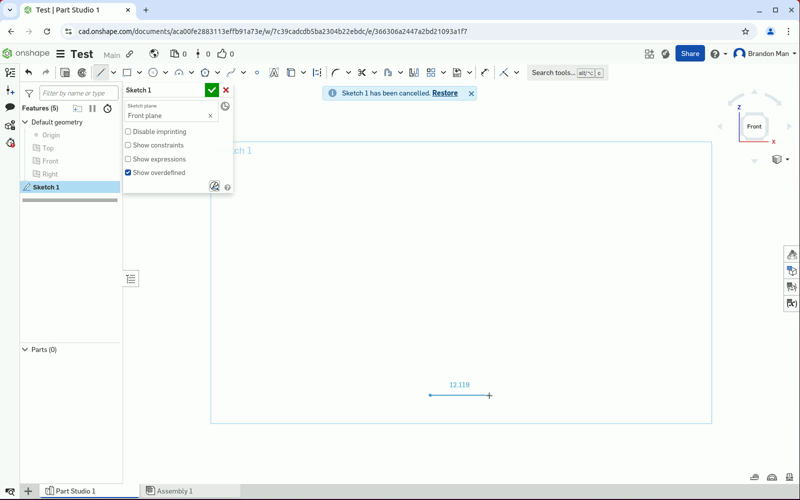
key_down(shift)
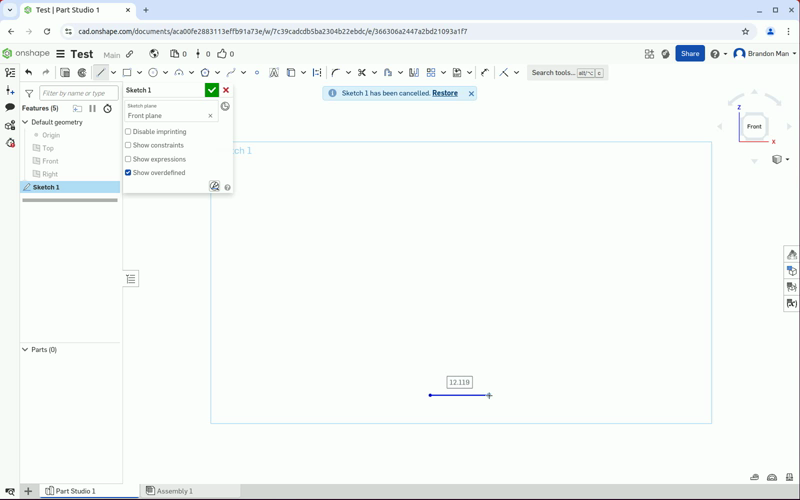
mouse_move(489, 171)
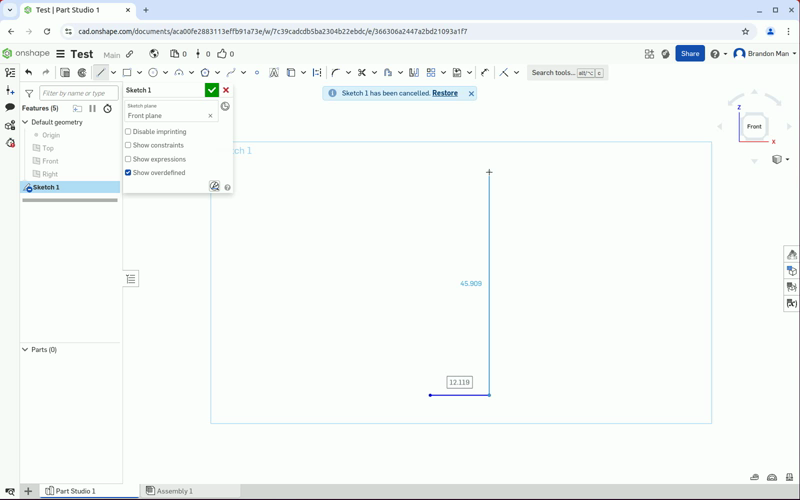
click(489, 171)
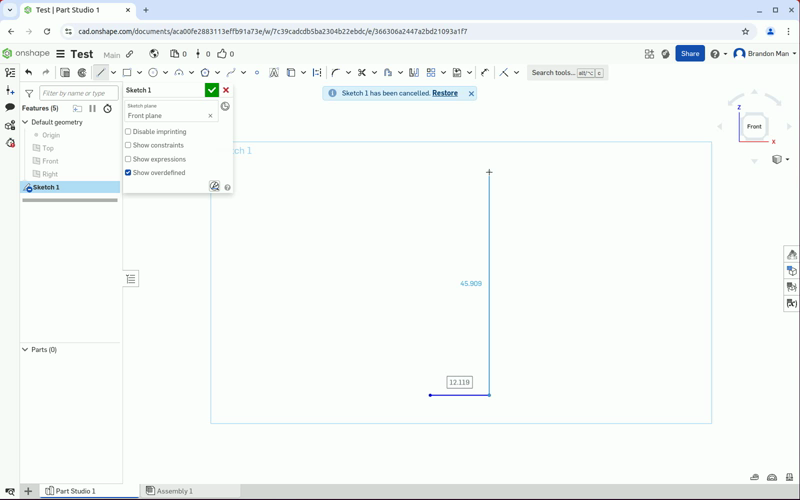
key_up(shift)
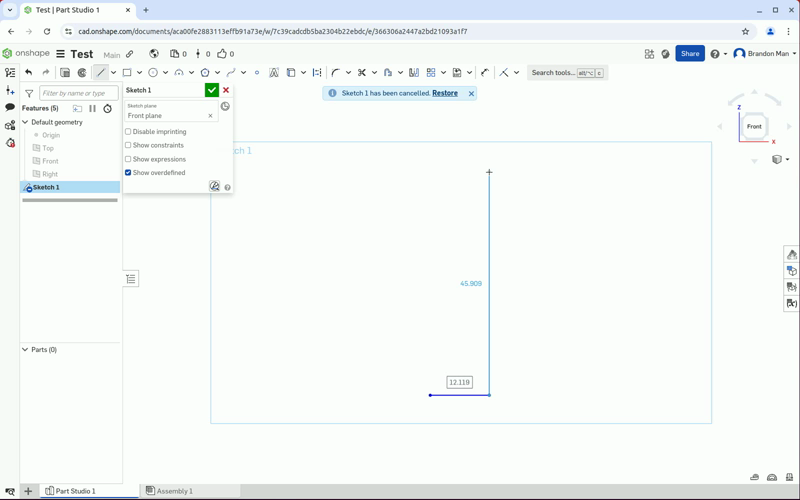
key_down(shift)
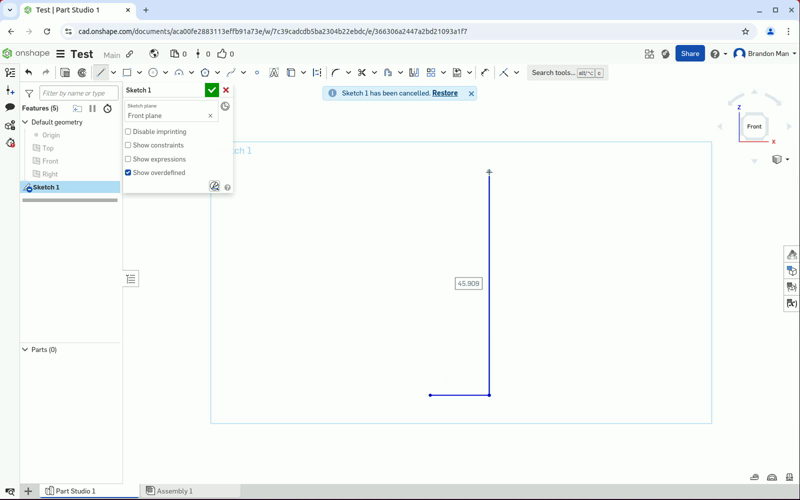
mouse_move(519, 171)
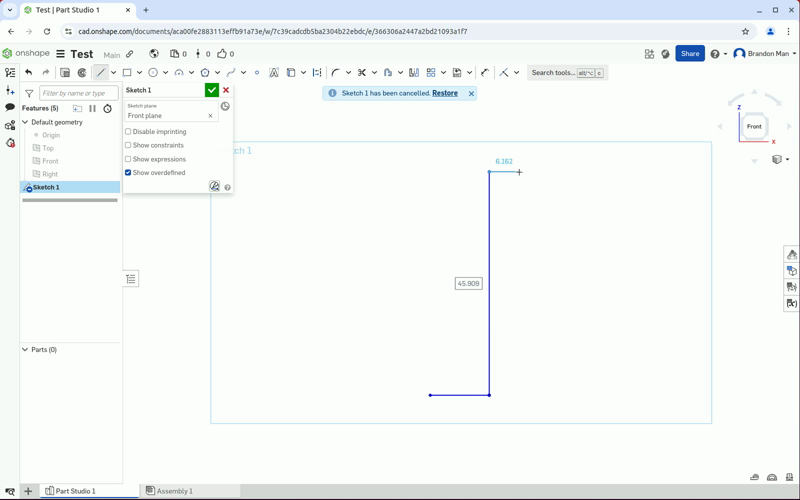
mouse_move(430, 171)
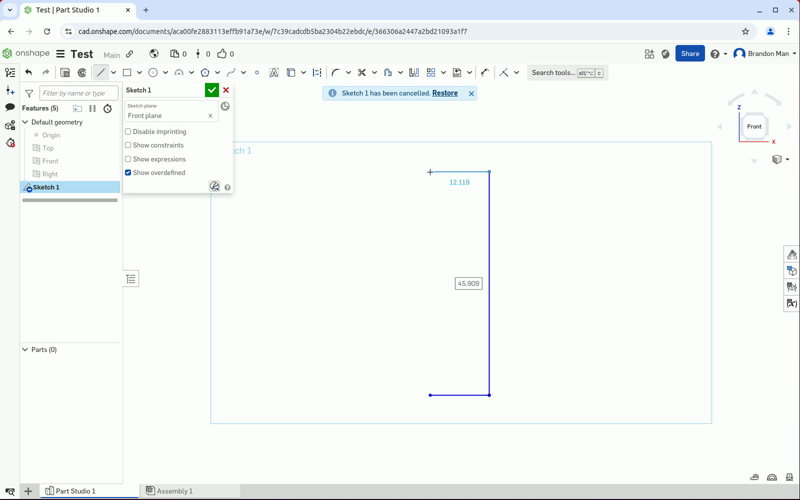
click(430, 171)
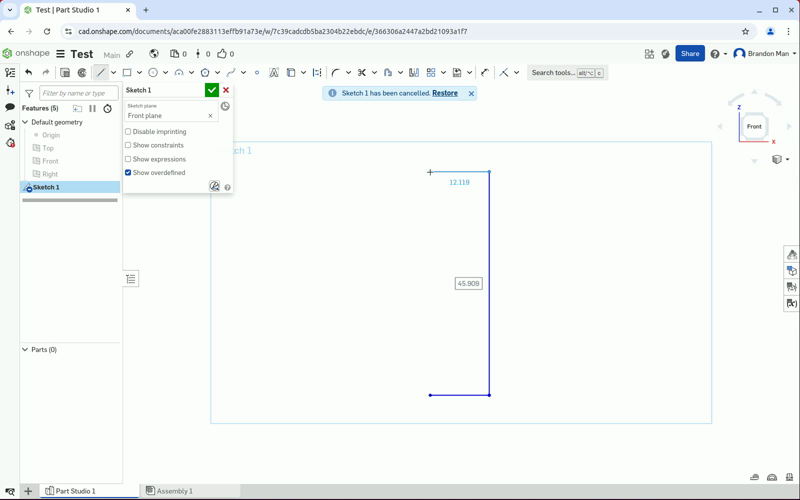
key_up(shift)
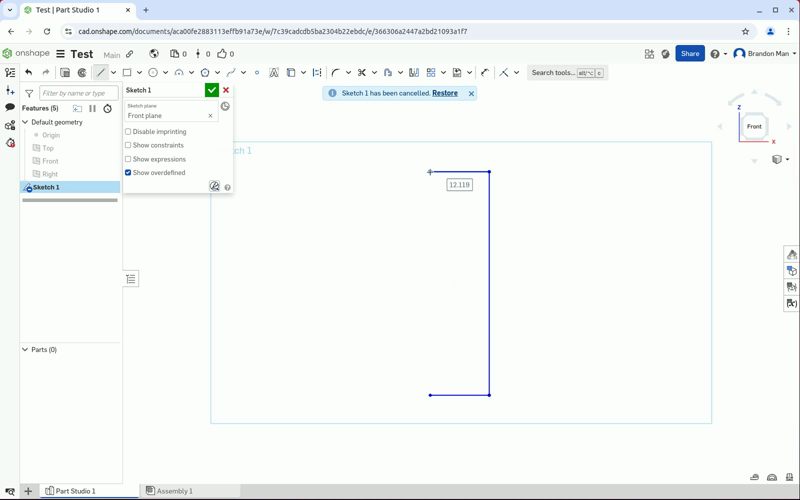
key_down(shift)
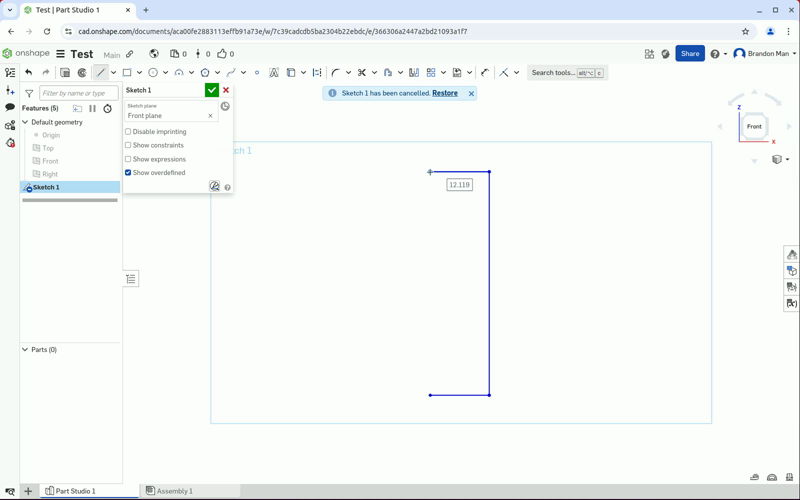
mouse_move(430, 284)
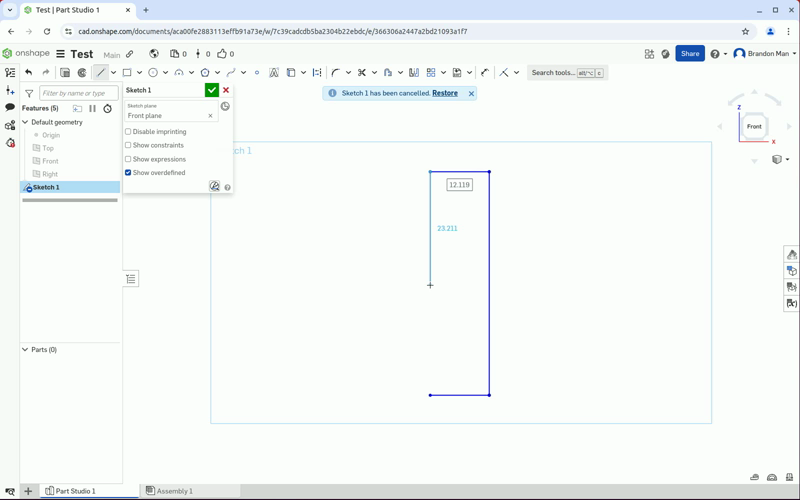
click(430, 284)
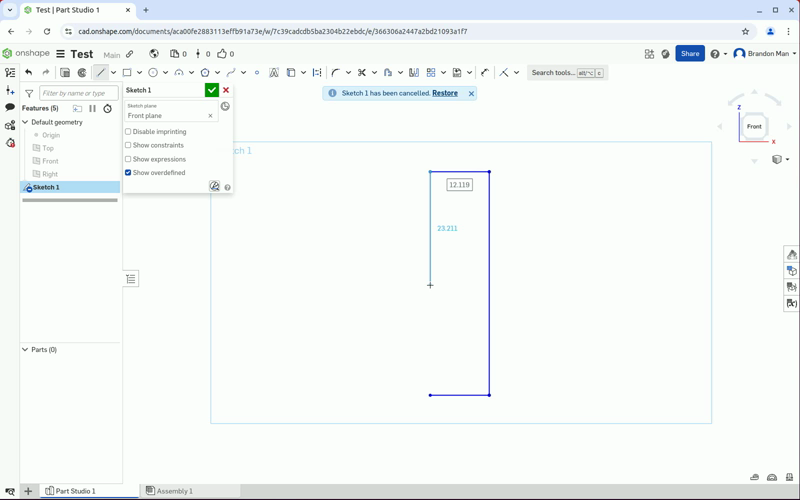
key_up(shift)
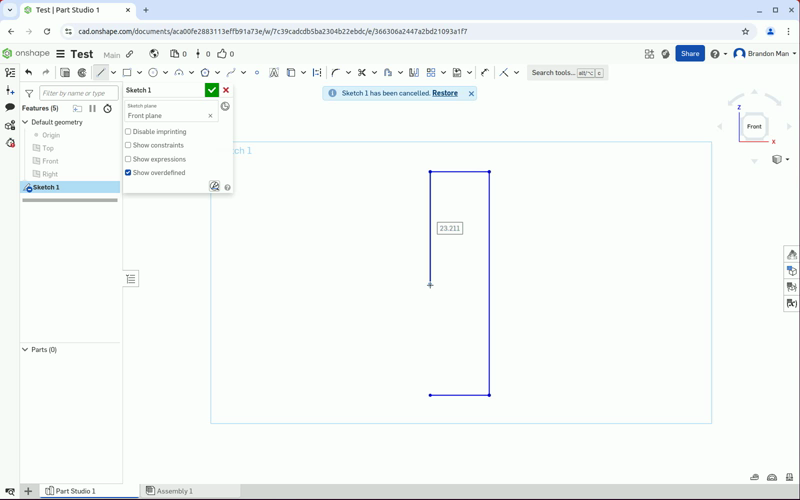
key_down(shift)
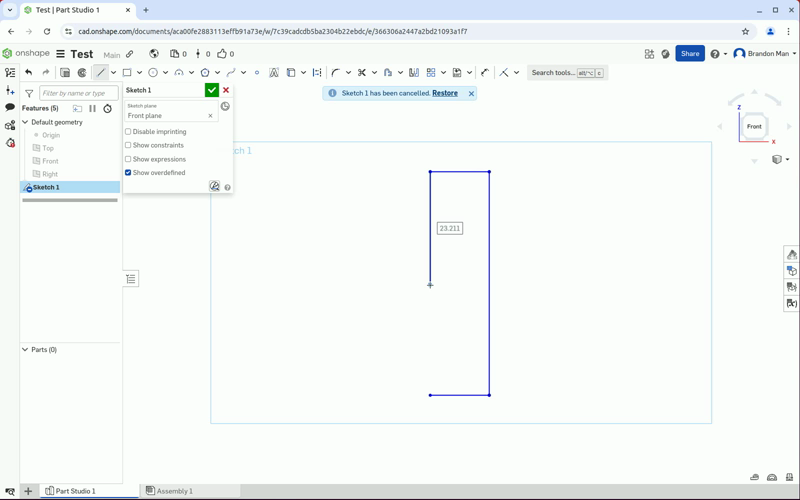
mouse_move(460, 284)
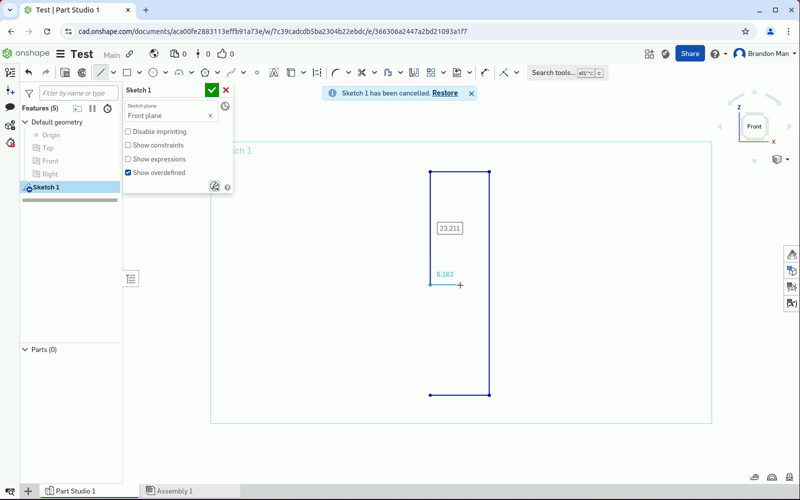
mouse_move(430, 336)
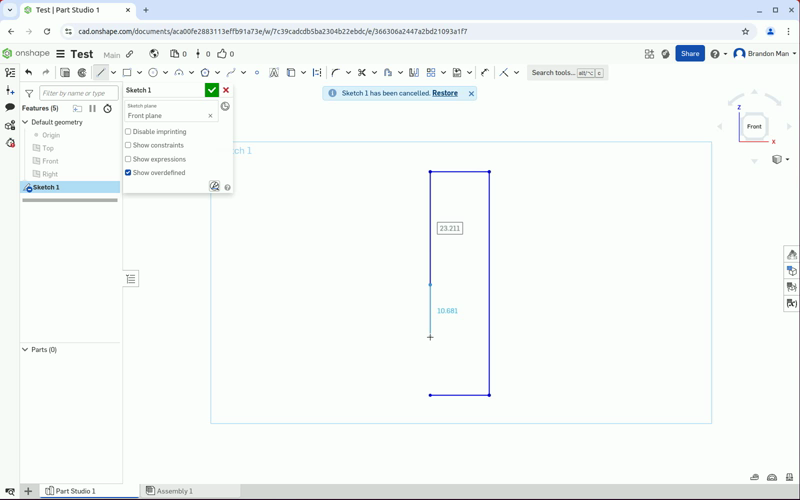
click(430, 336)
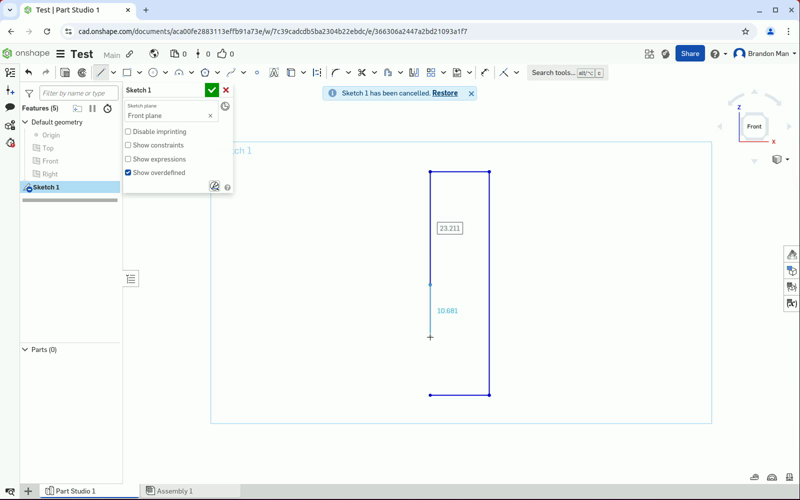
key_up(shift)
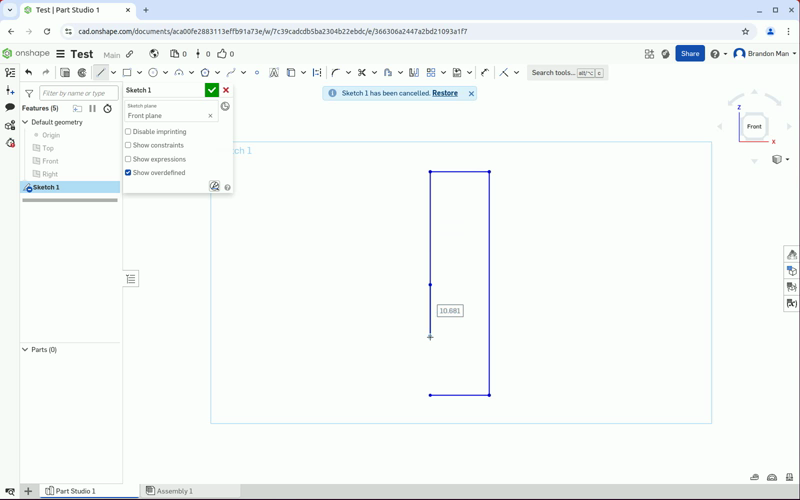
mouse_move(460, 336)
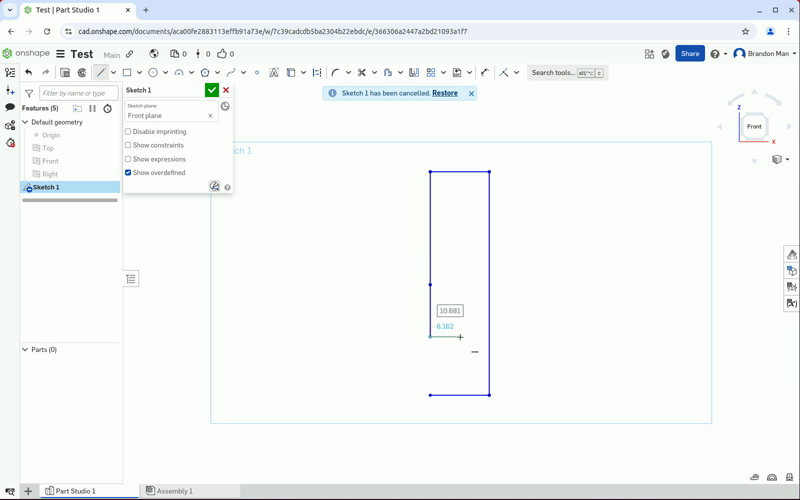
key_down(shift)
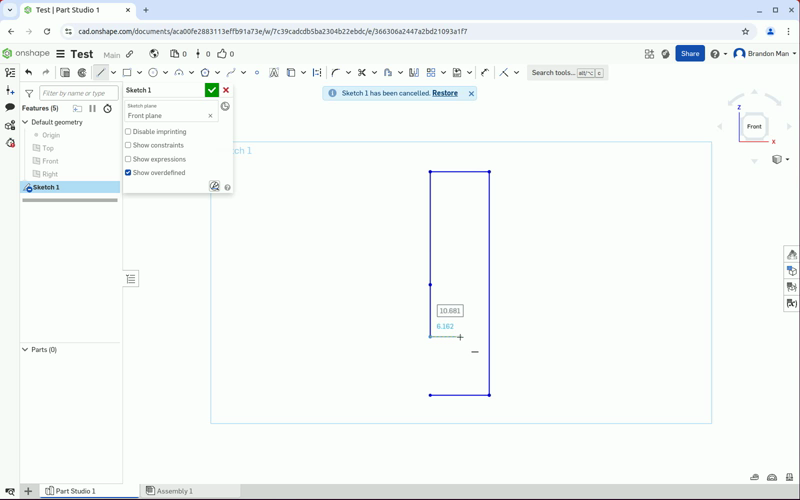
mouse_move(430, 395)
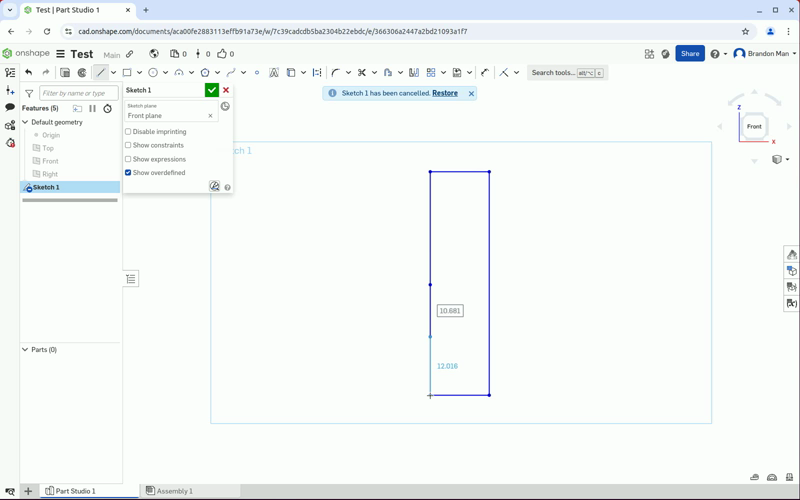
key_up(shift)
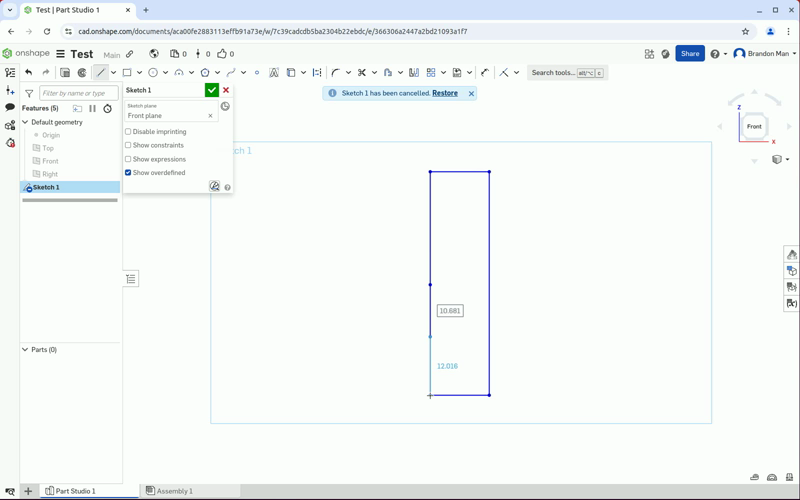
click(430, 395)
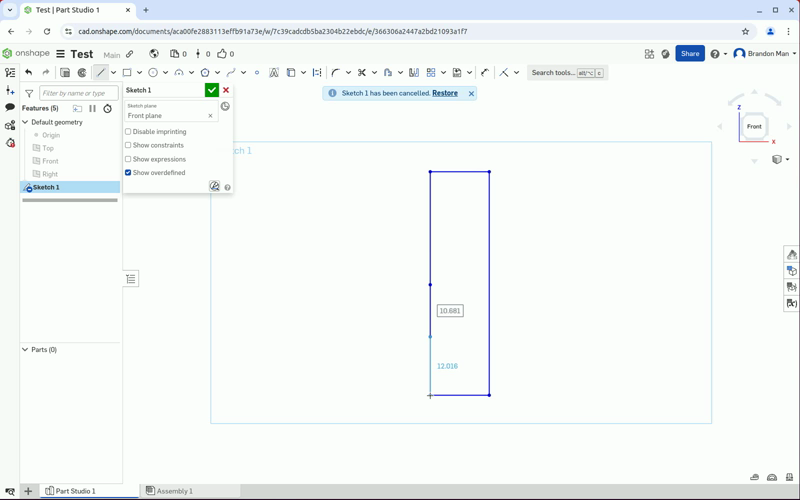
key(esc)
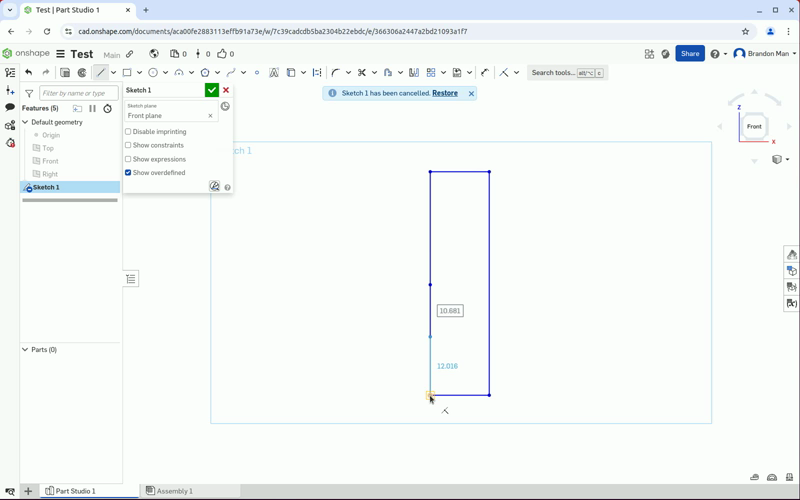
mouse_move(475, 229)
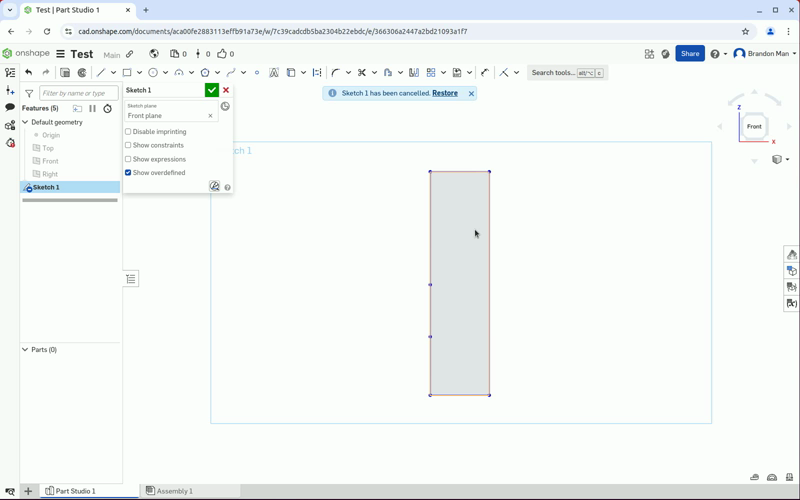
click(475, 229)
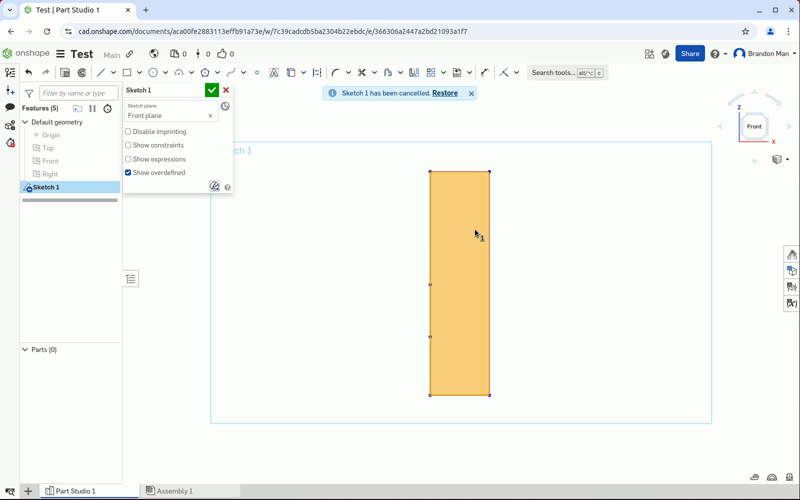
mouse_move(73, 352)
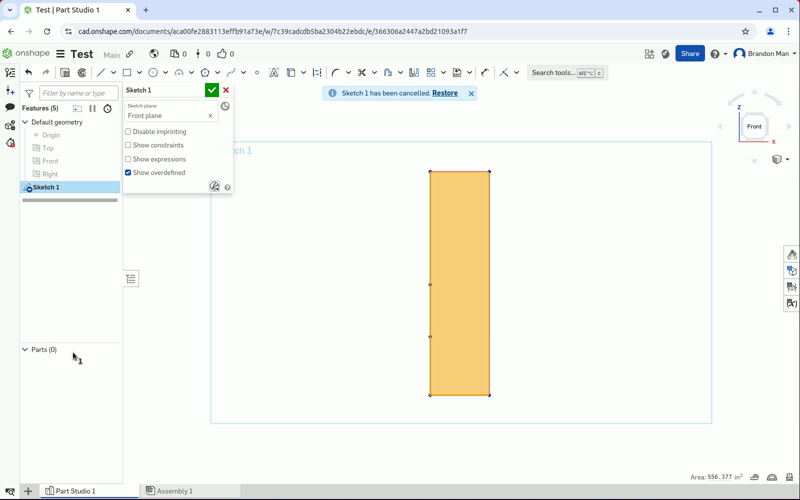
key(shift+y)
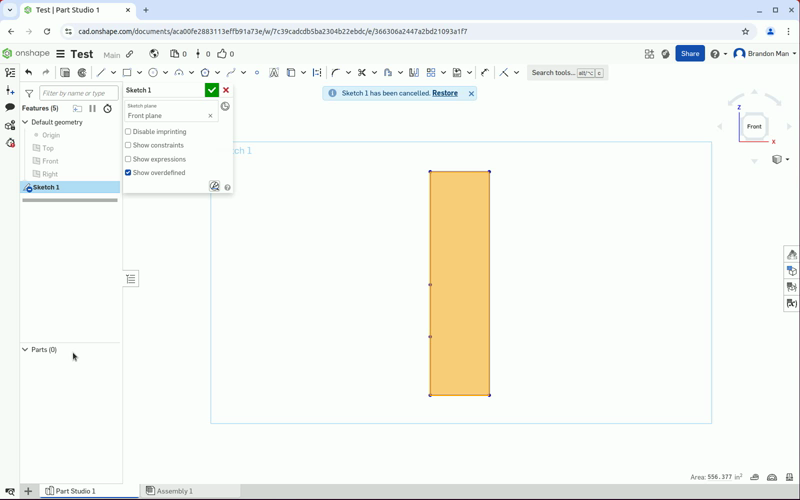
key(shift+e)
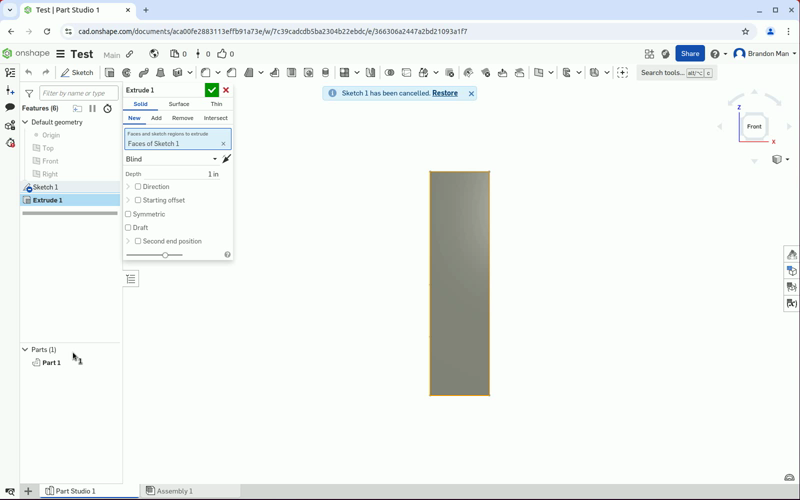
mouse_move(143, 106)
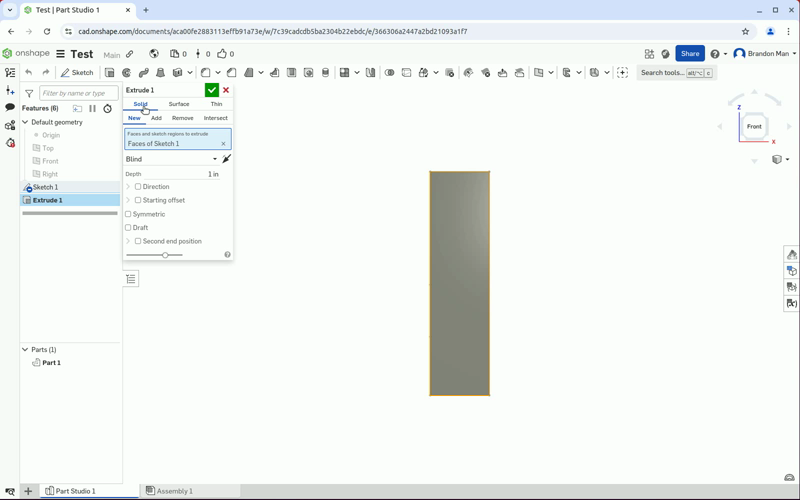
click(143, 106)
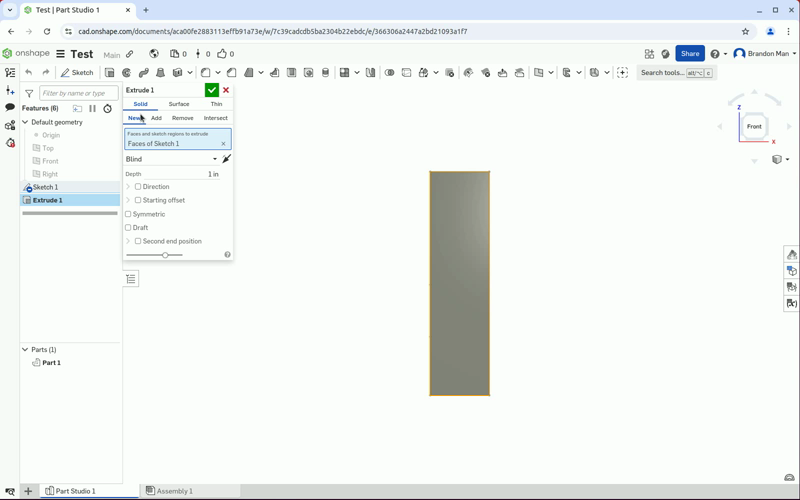
mouse_move(137, 120)
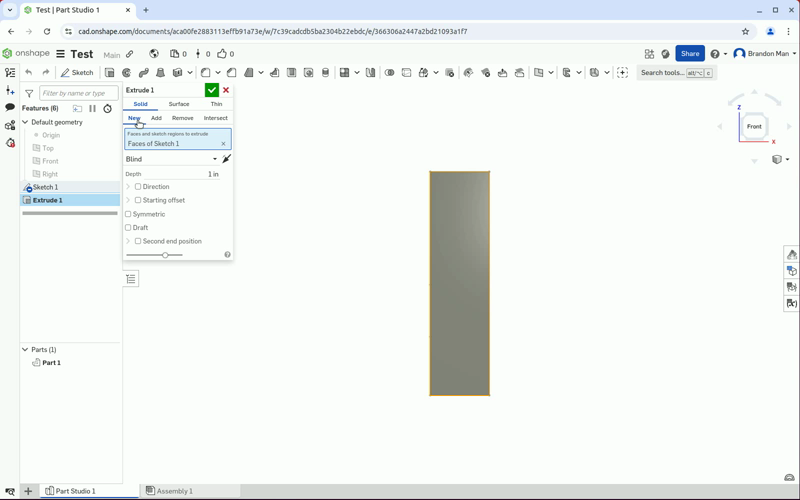
click(137, 120)
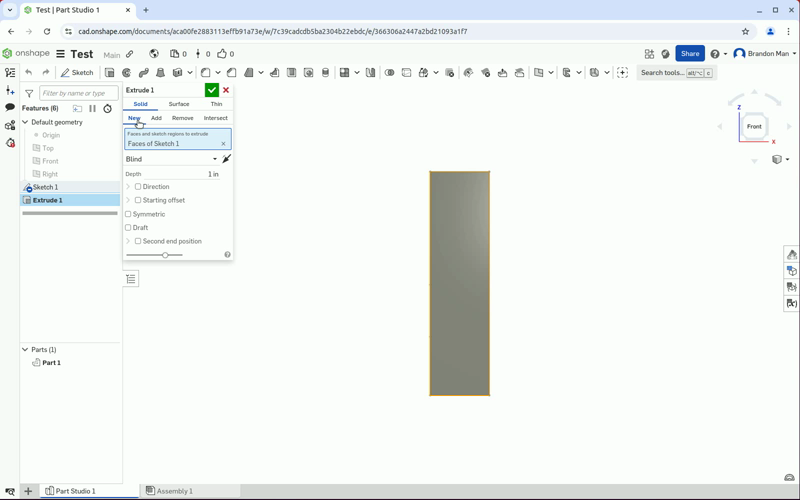
key(tab, 4)
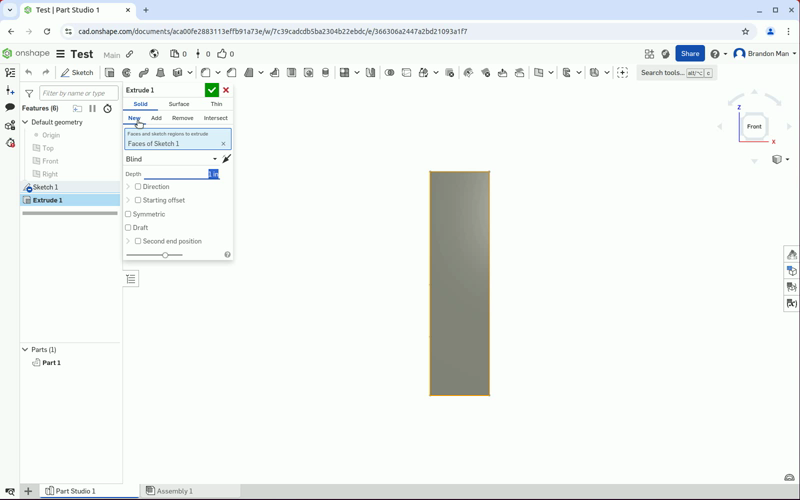
text(15.405)
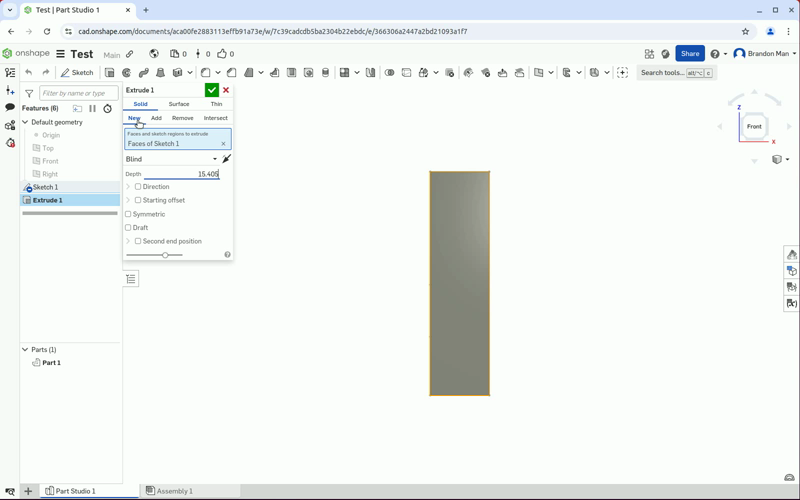
key(enter)
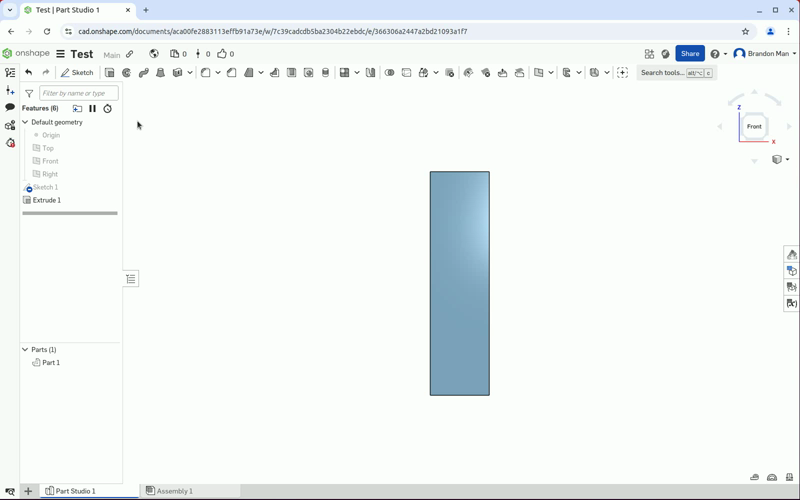
key(shift+h)
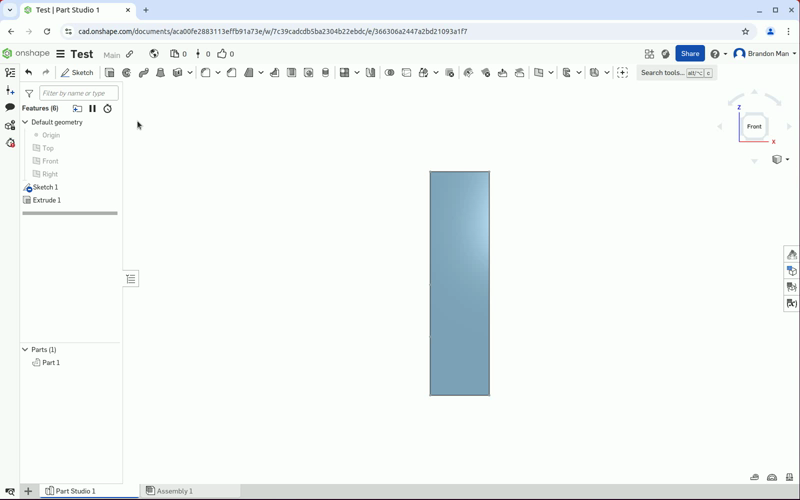
key(shift+h)
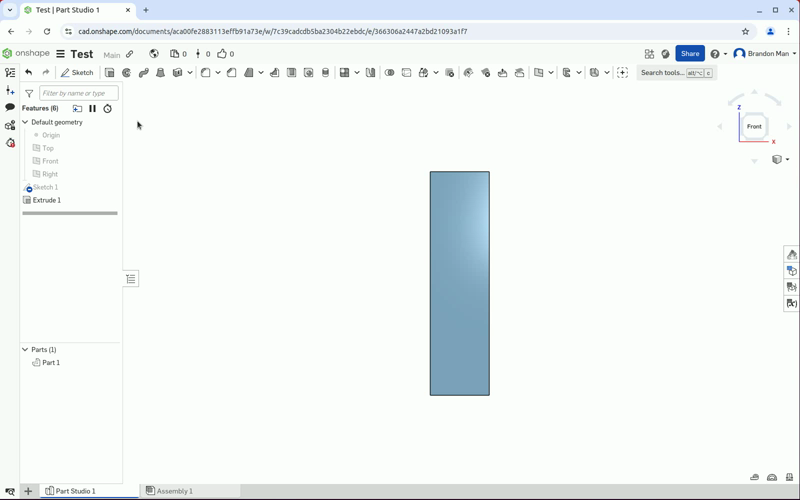
mouse_move(73, 189)
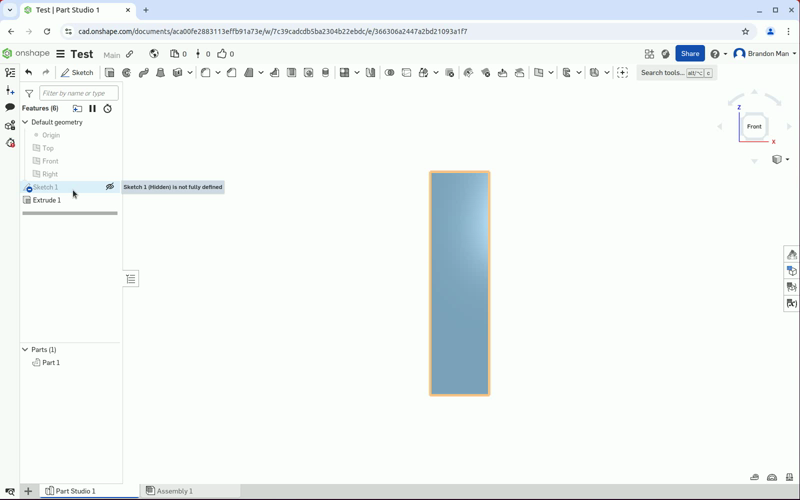
click(73, 189)
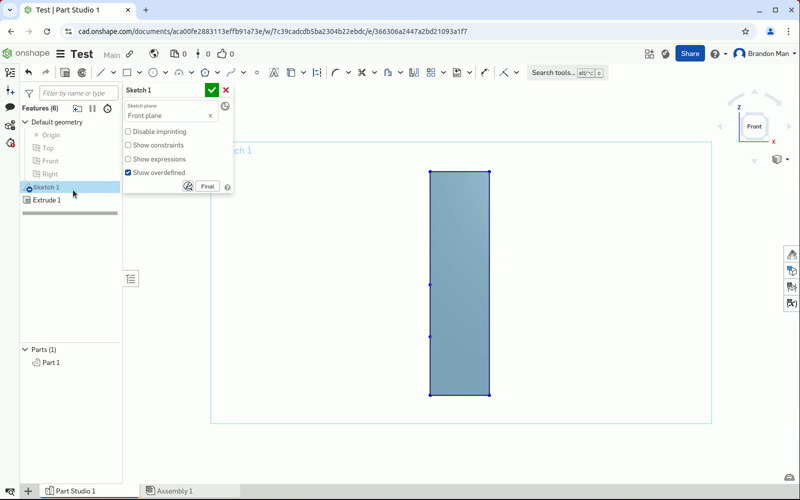
mouse_move(229, 92)
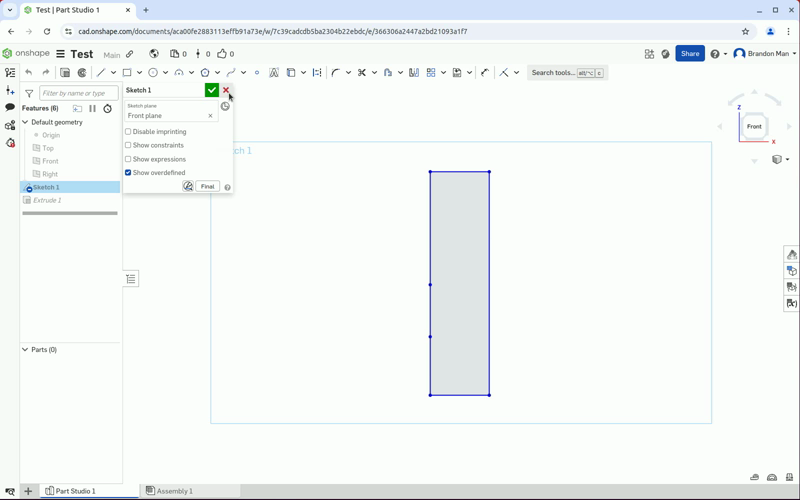
click(229, 92)
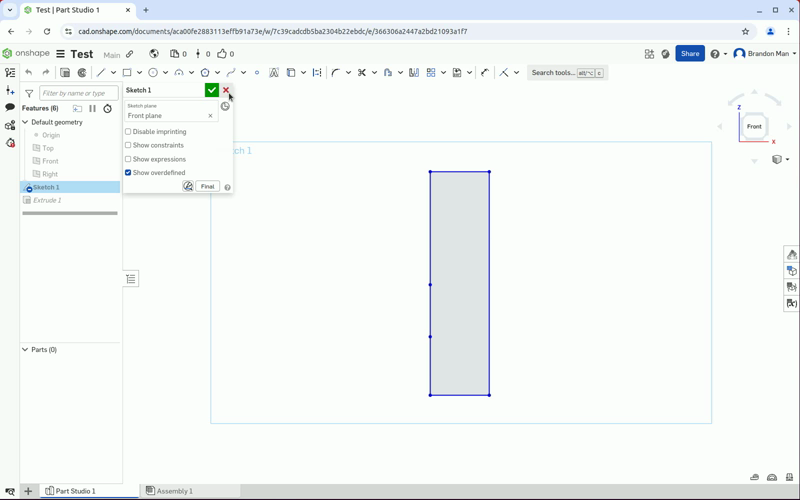
key(shift+s)
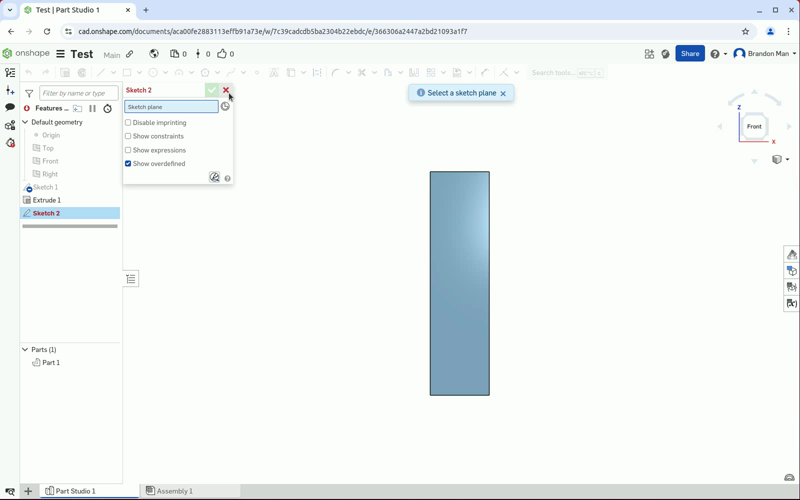
mouse_move(73, 163)
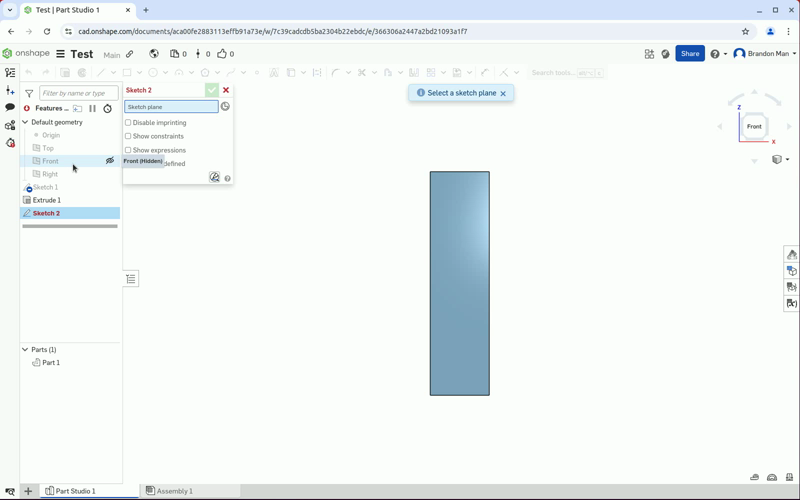
click(73, 163)
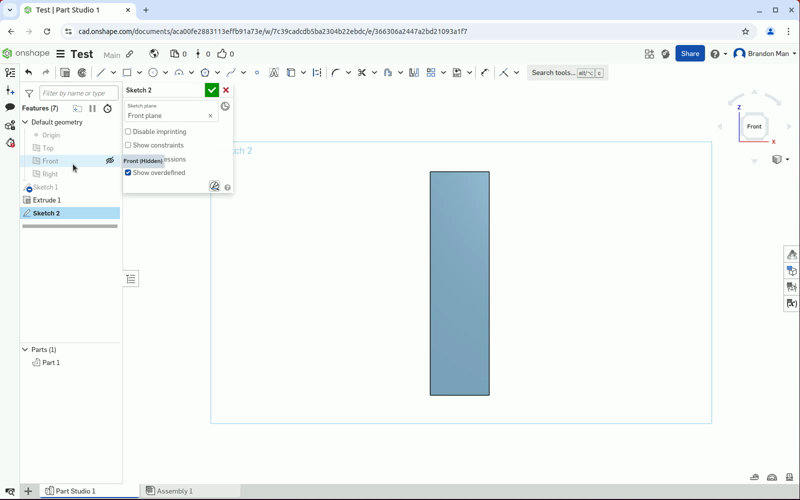
mouse_move(73, 352)
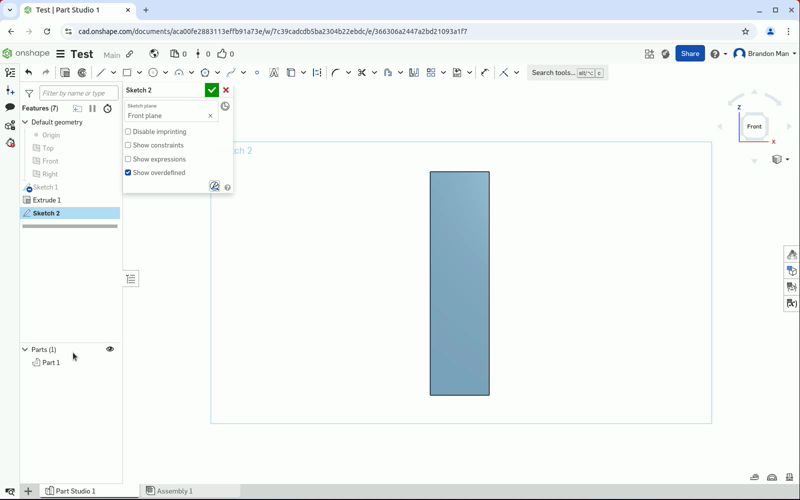
key(y)
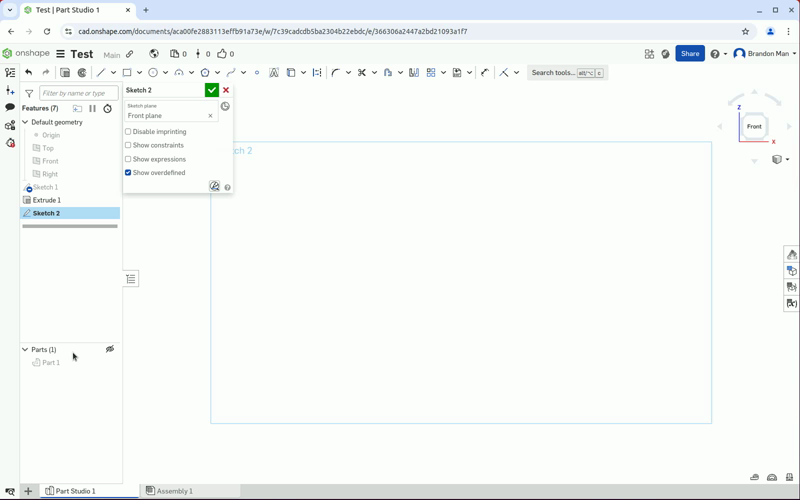
key(l)
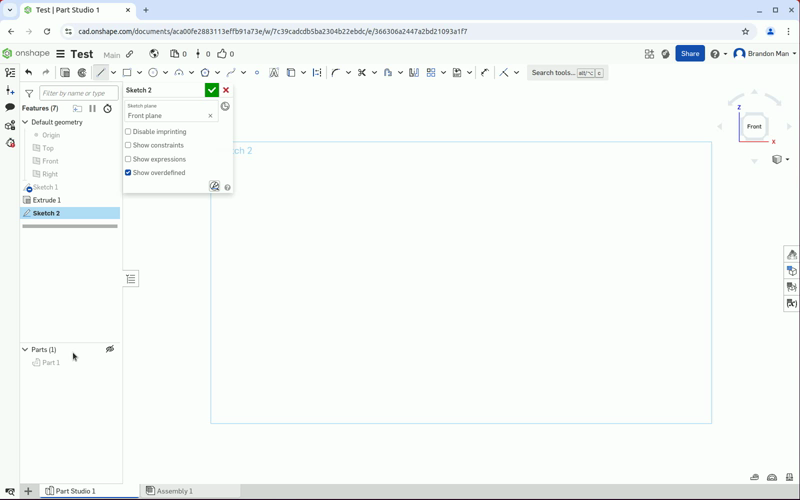
key_down(shift)
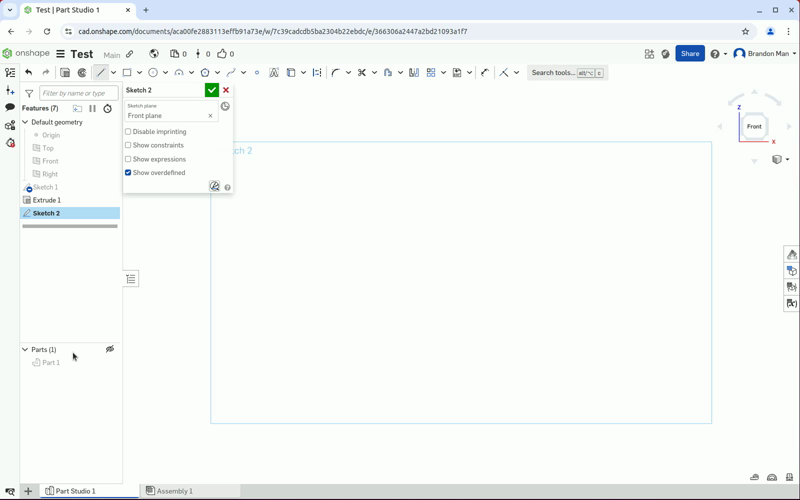
mouse_move(401, 282)
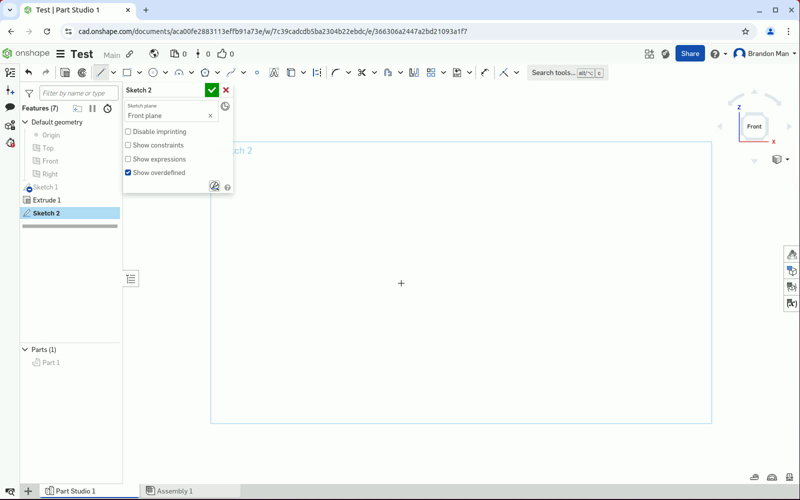
click(401, 282)
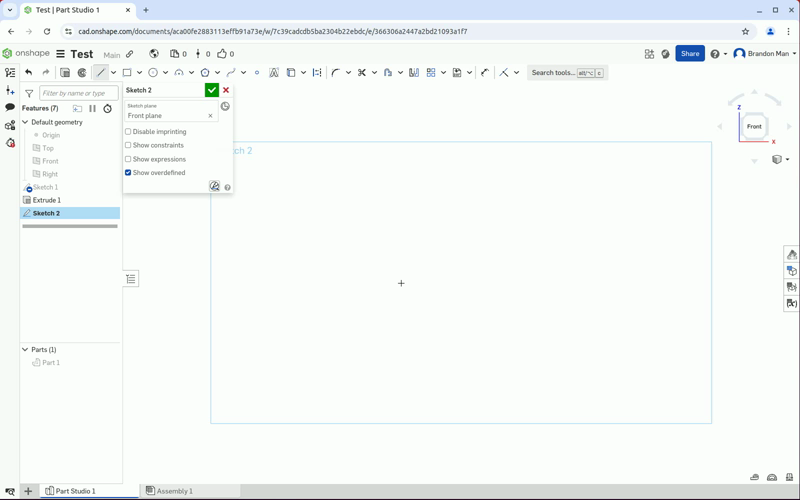
key_up(shift)
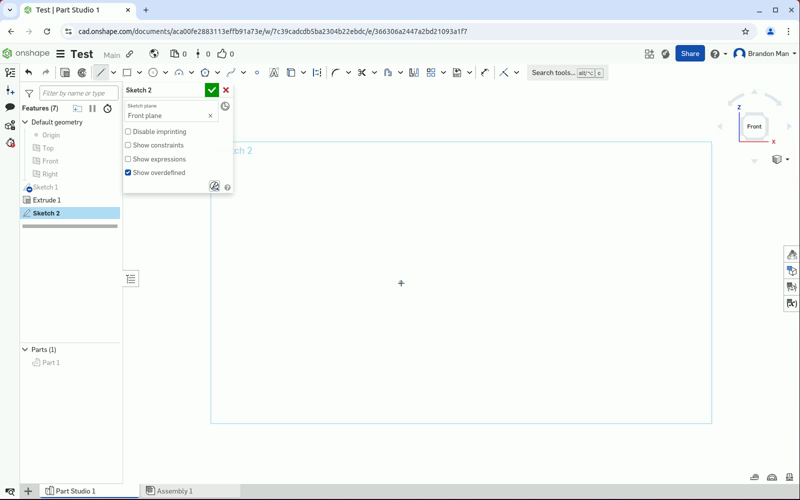
key_down(shift)
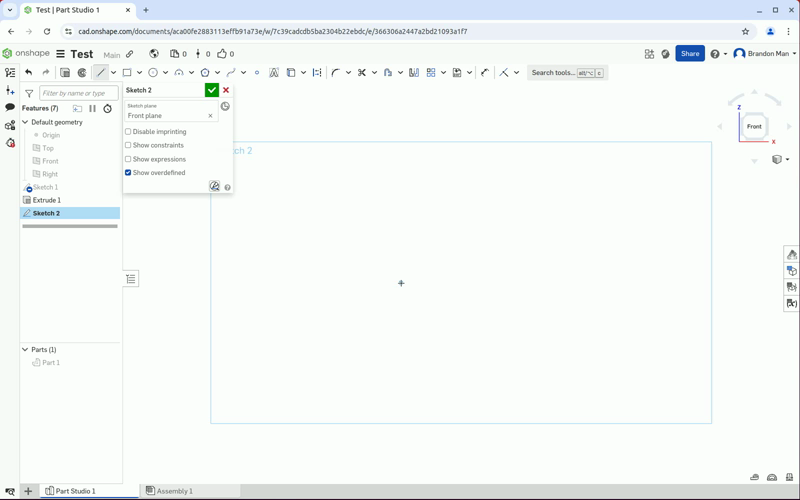
mouse_move(431, 335)
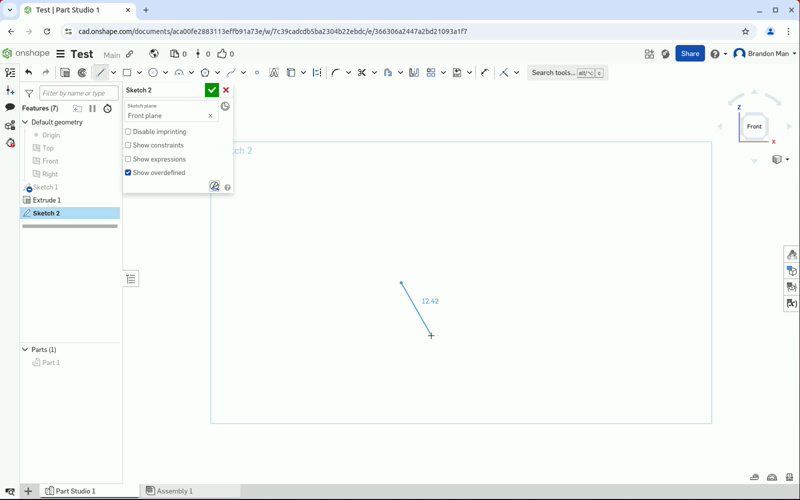
click(431, 335)
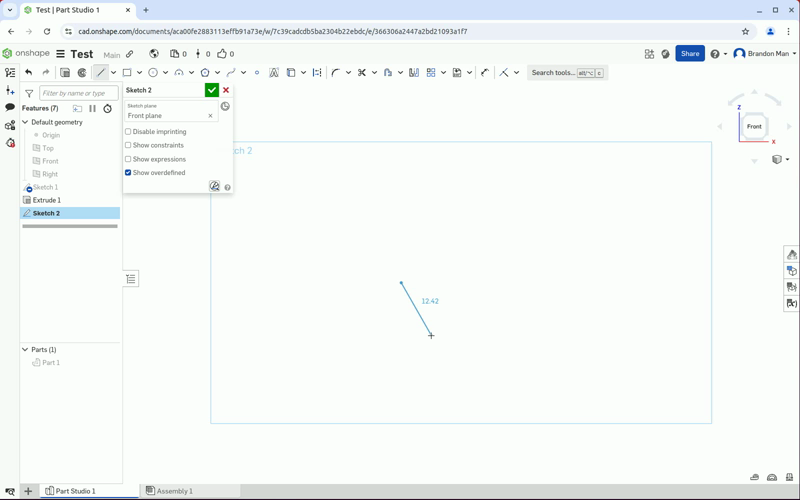
key_up(shift)
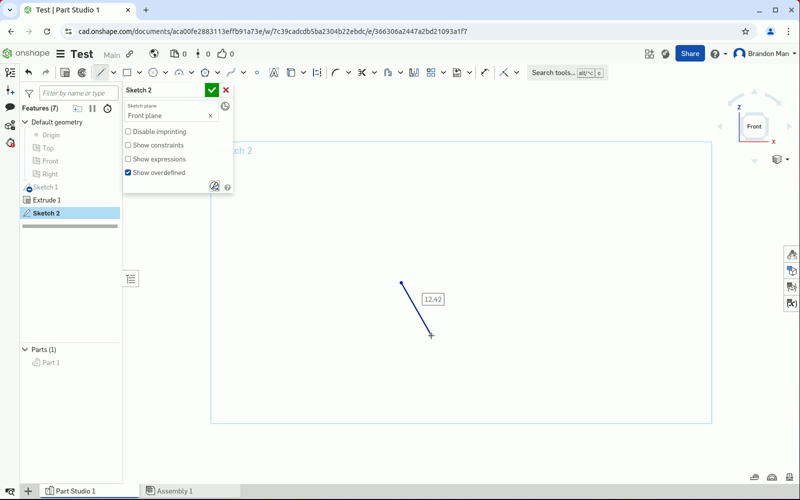
key_down(shift)
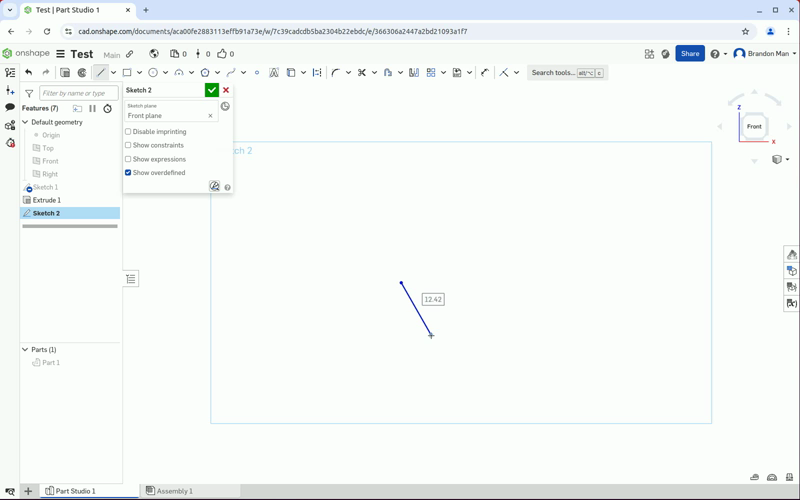
mouse_move(461, 335)
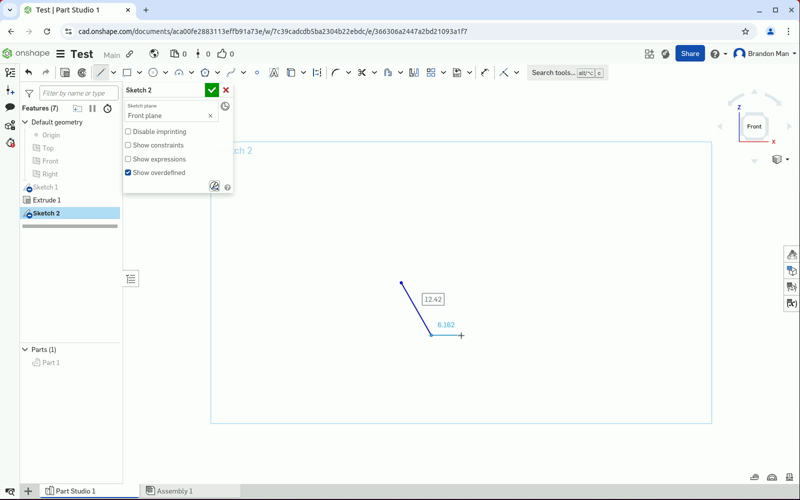
mouse_move(431, 282)
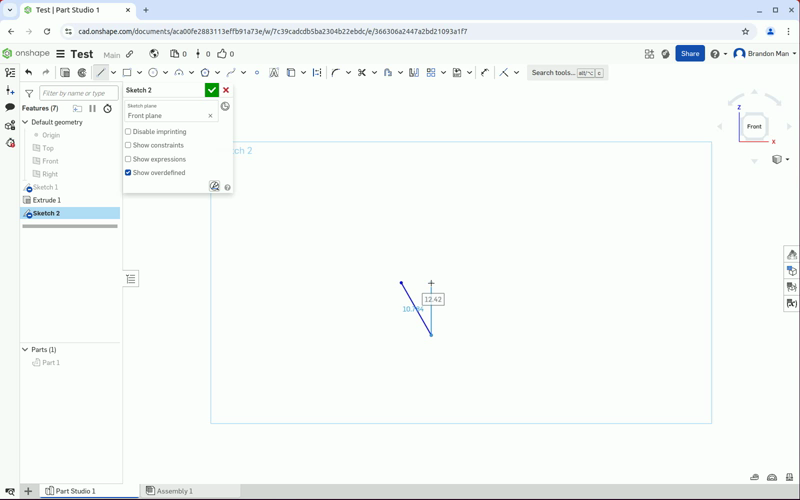
click(431, 282)
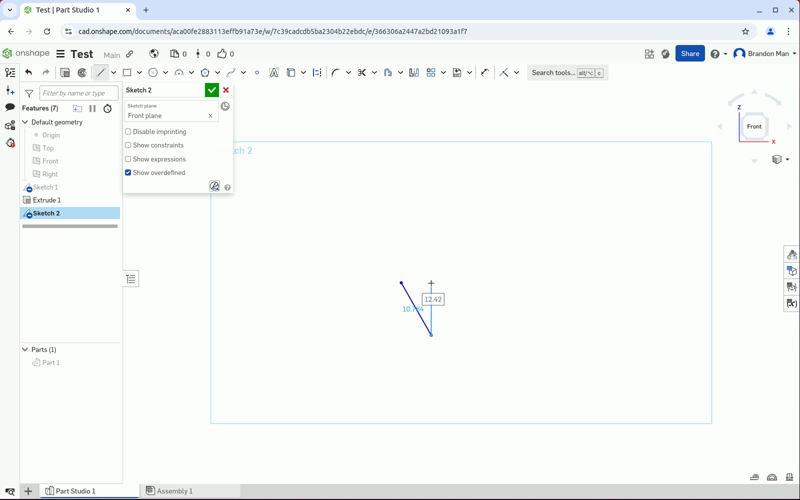
key_up(shift)
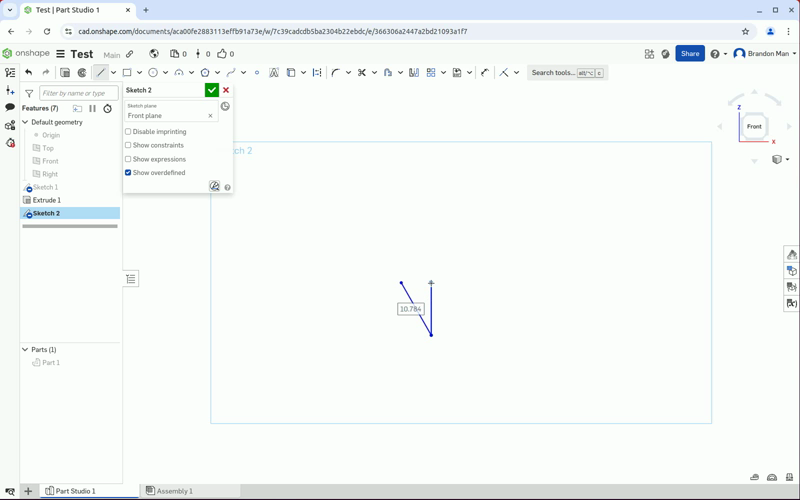
mouse_move(461, 282)
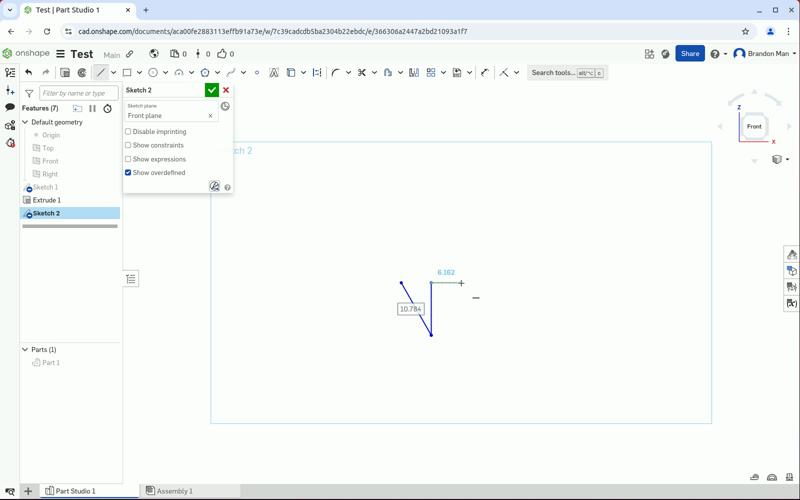
key_down(shift)
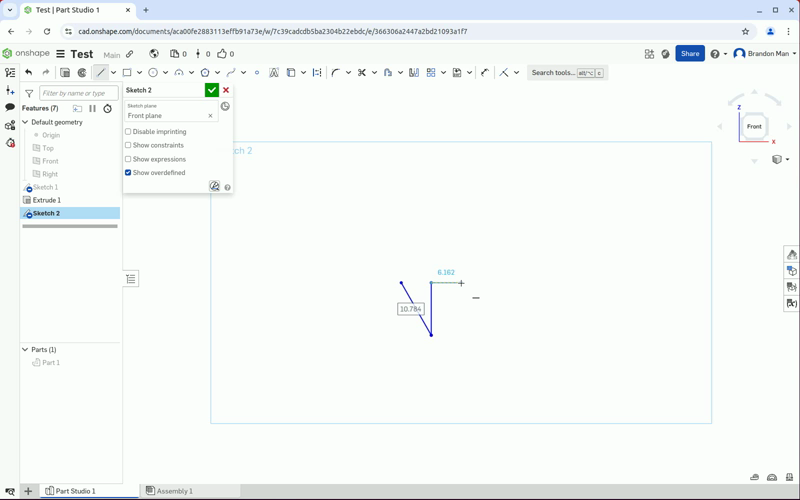
mouse_move(401, 282)
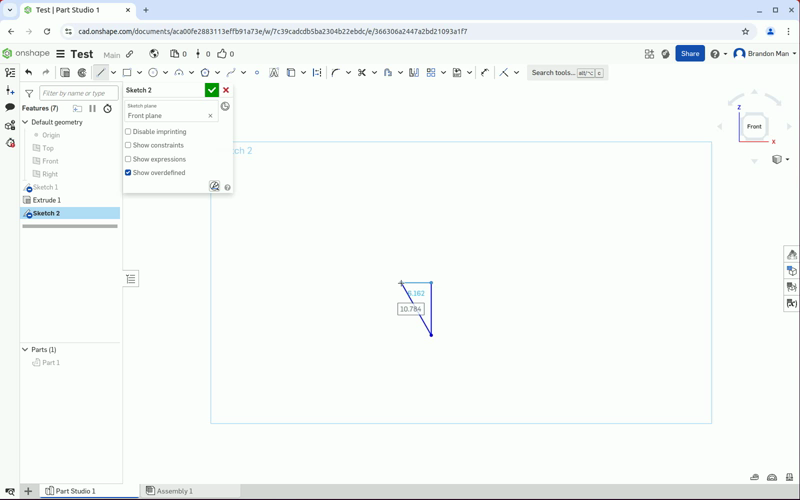
key_up(shift)
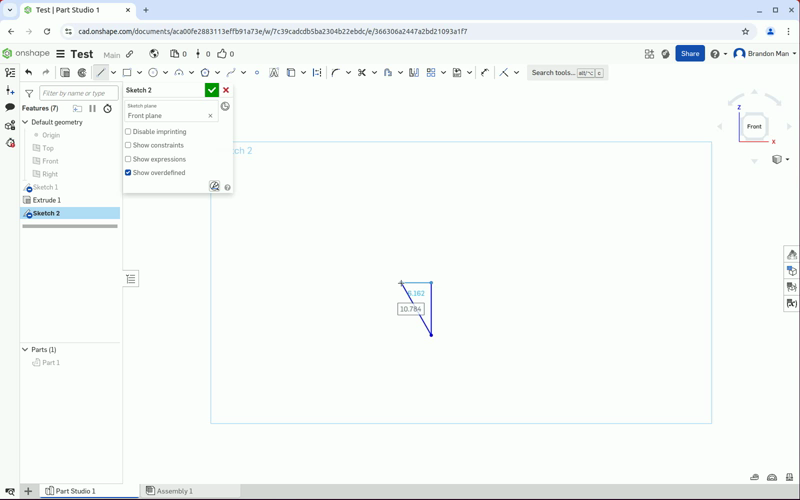
click(401, 282)
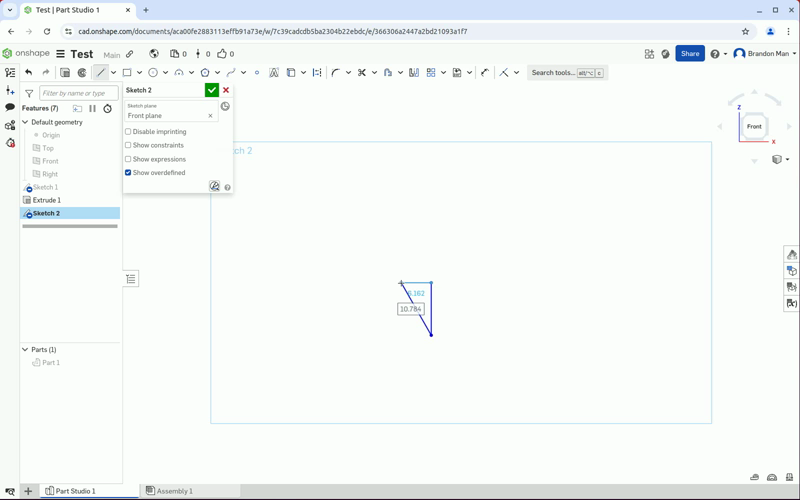
key(esc)
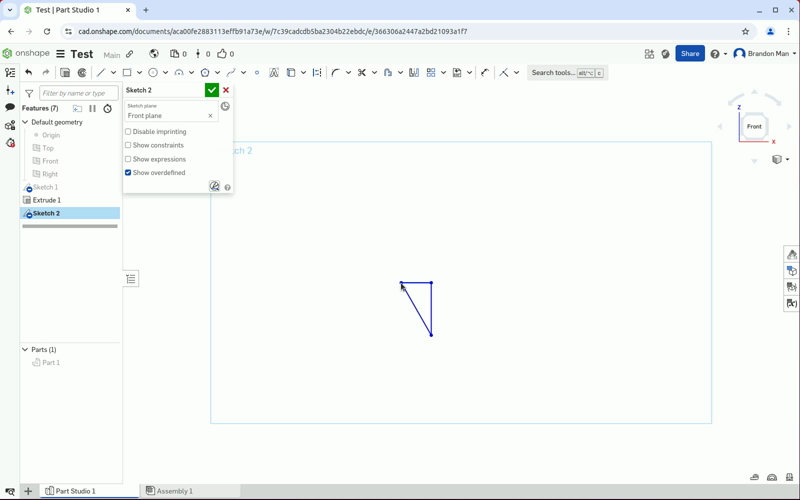
mouse_move(429, 302)
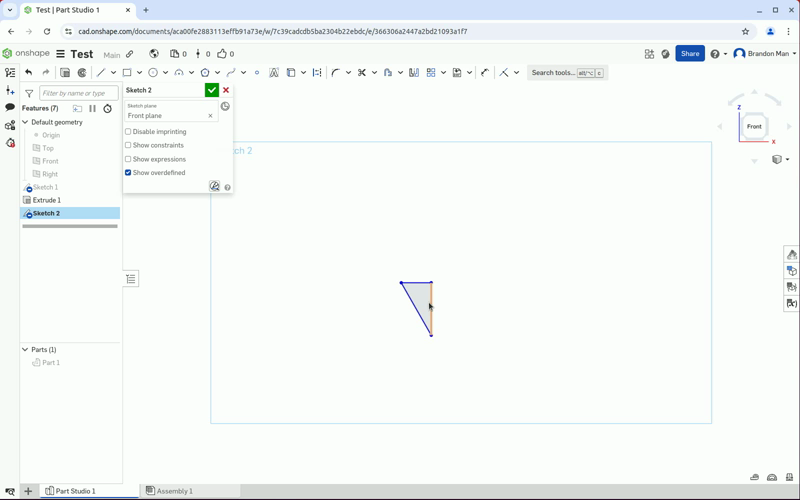
scroll(6)
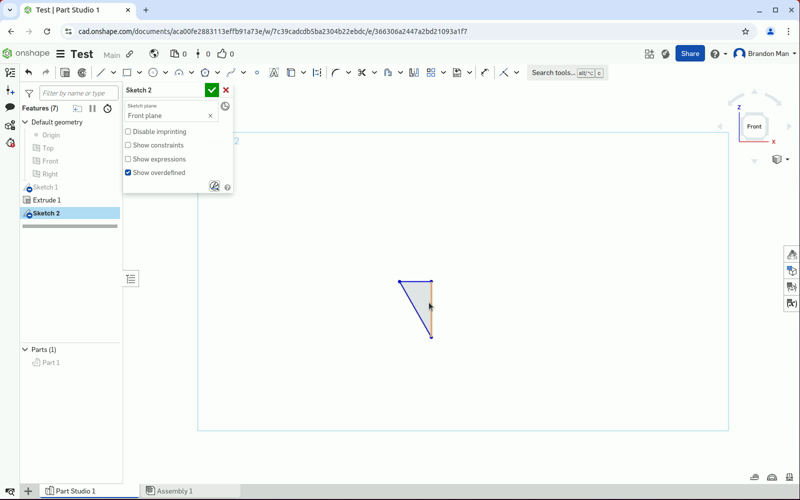
scroll(6)
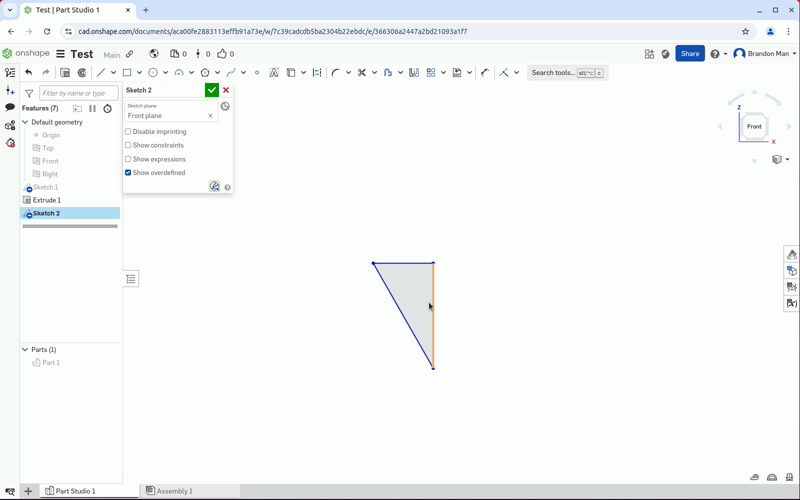
scroll(6)
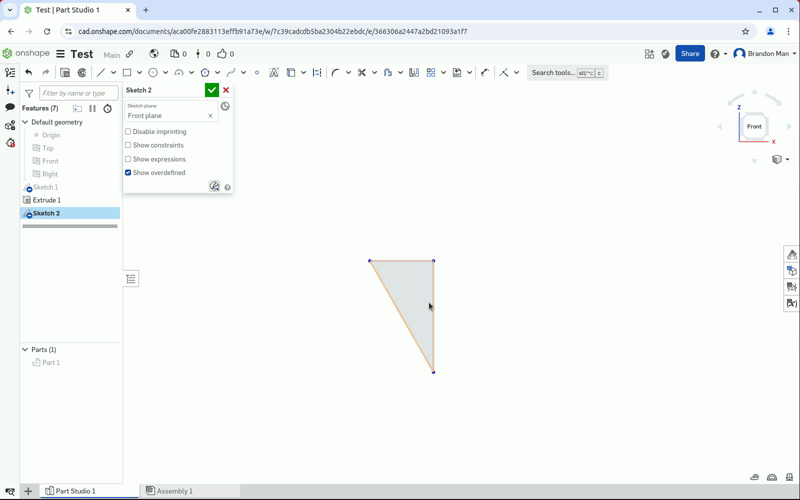
scroll(6)
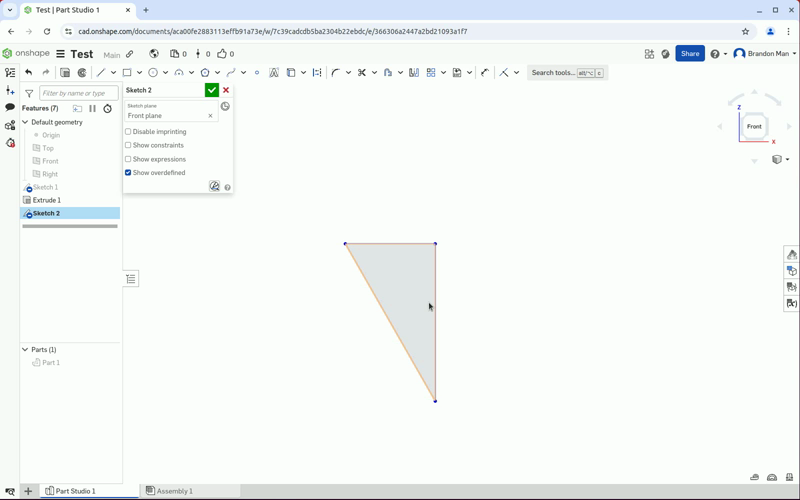
scroll(6)
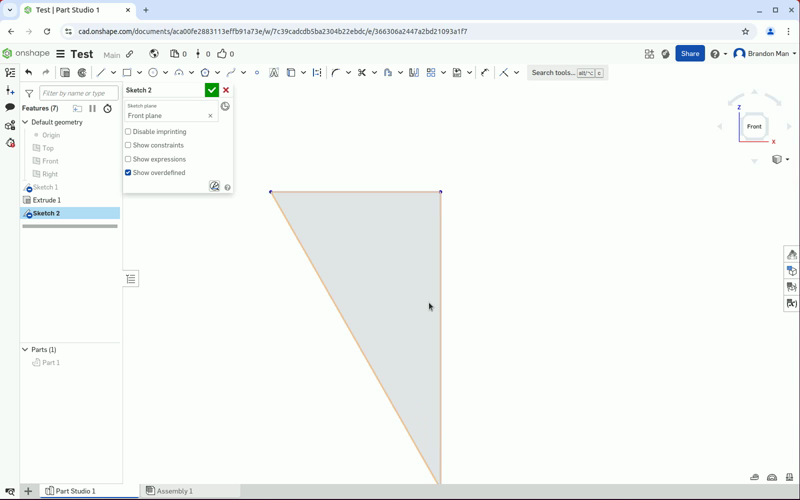
scroll(6)
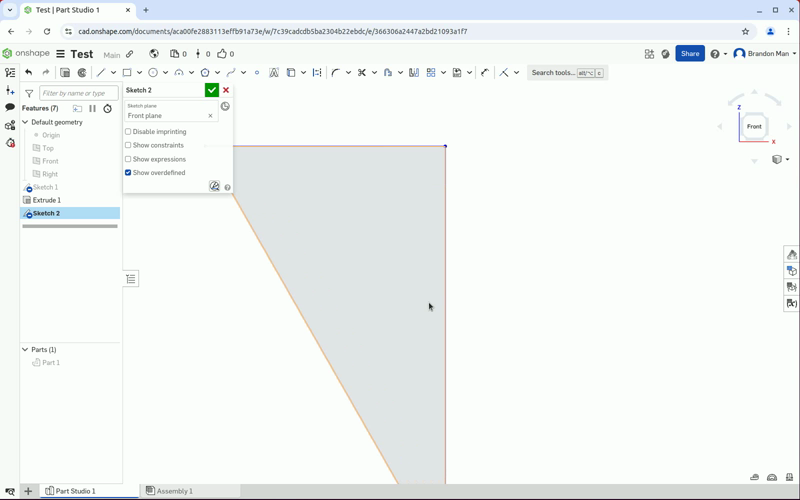
scroll(6)
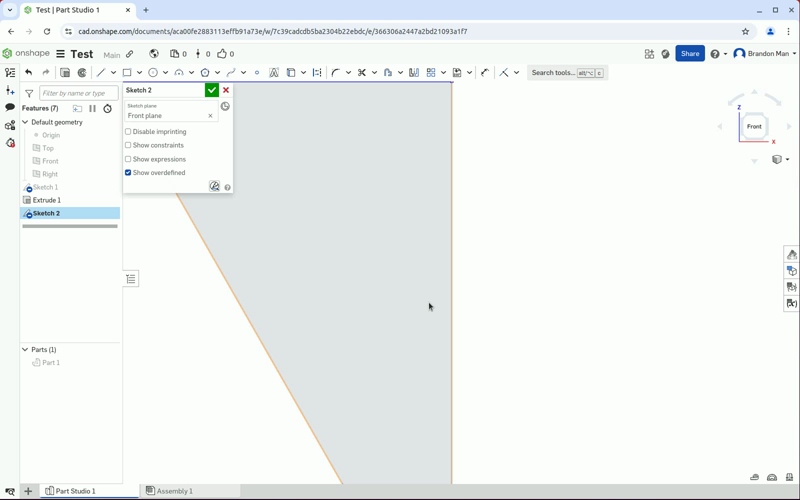
click(429, 302)
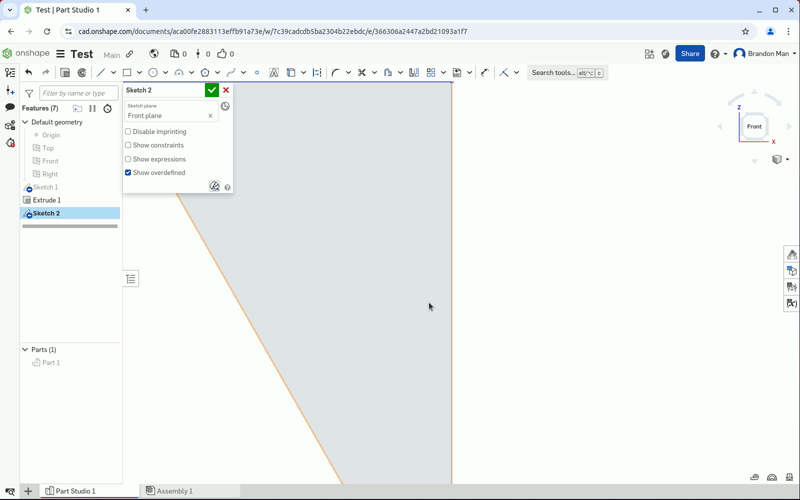
scroll(-6)
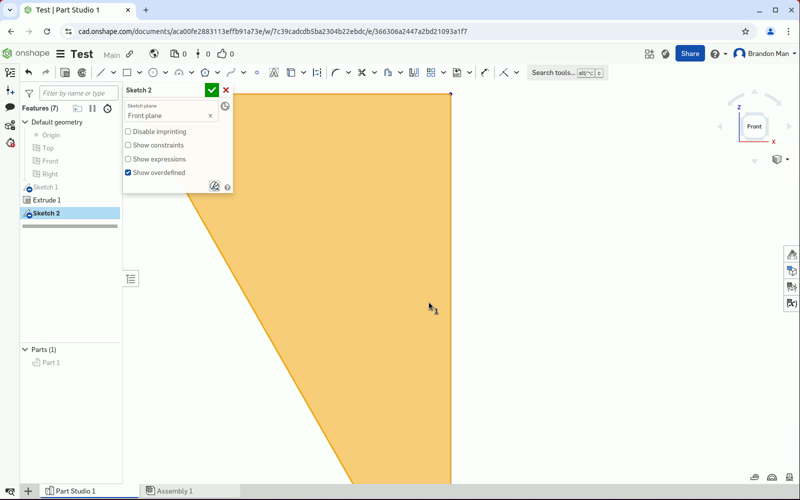
scroll(-6)
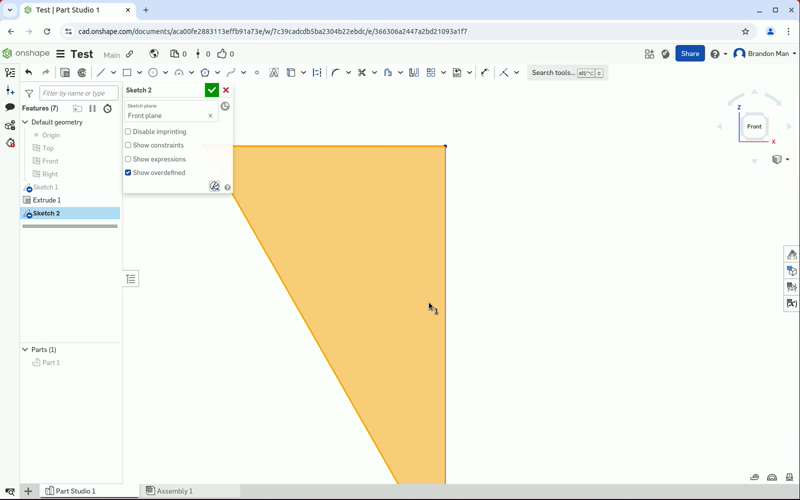
scroll(-6)
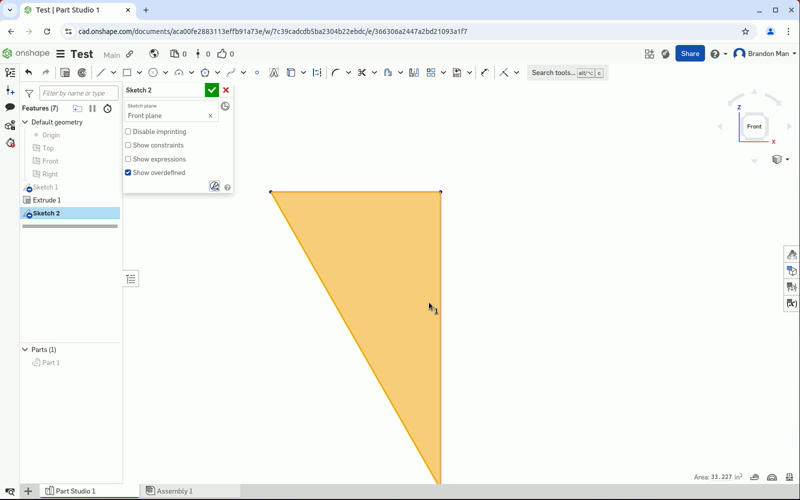
scroll(-6)
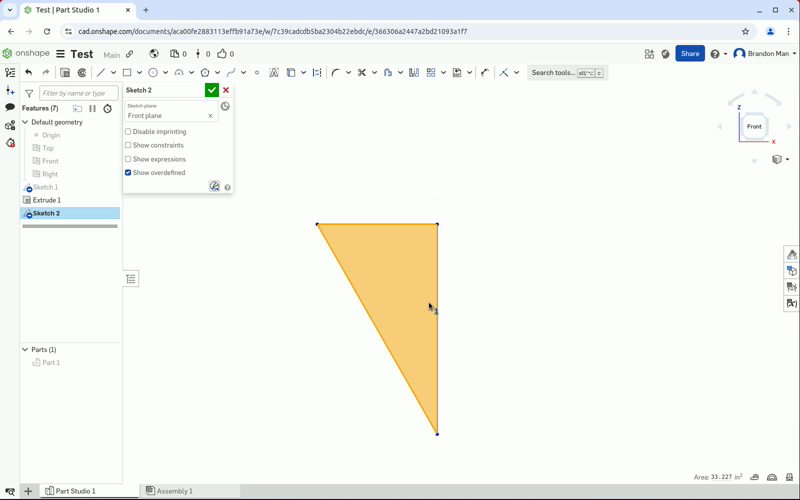
scroll(-6)
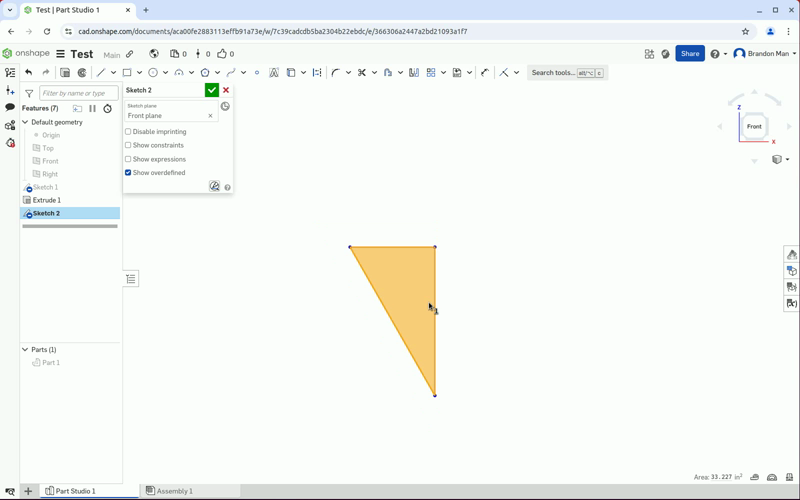
scroll(-6)
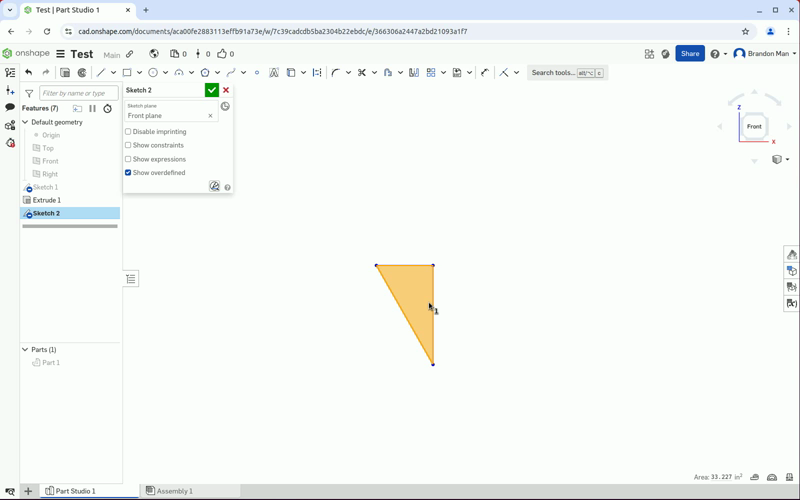
scroll(-6)
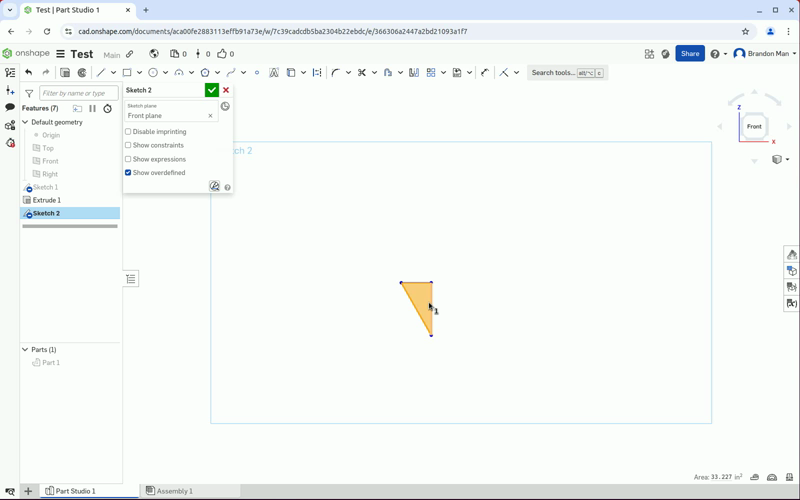
mouse_move(73, 352)
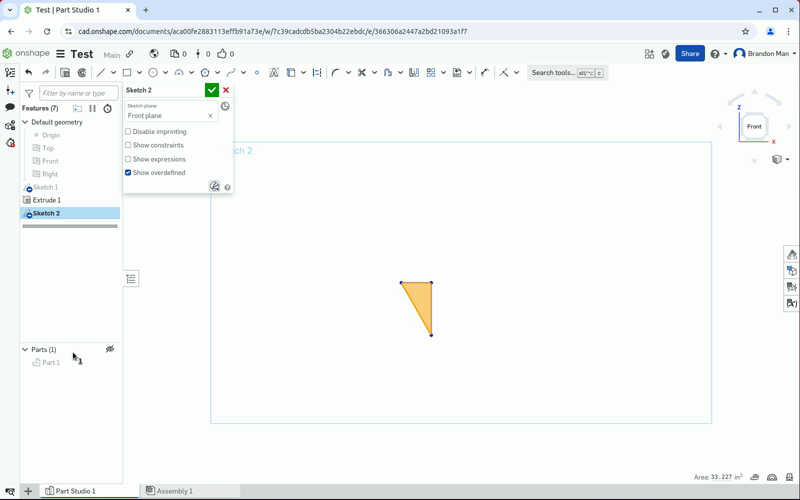
key(shift+y)
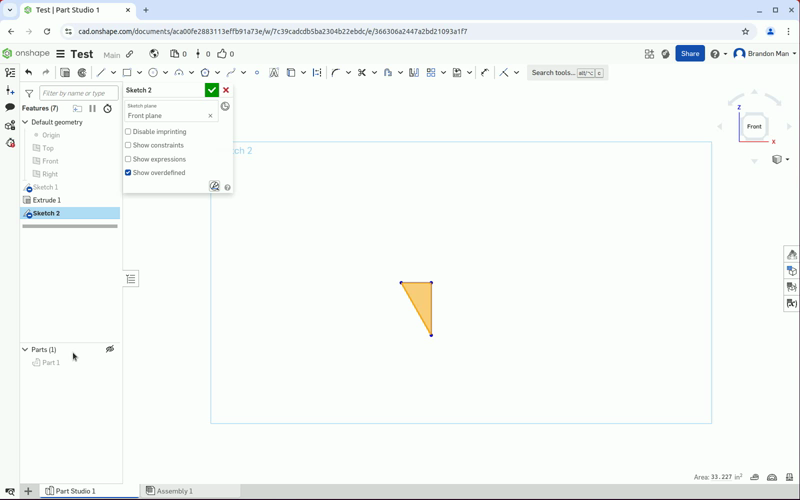
key(shift+e)
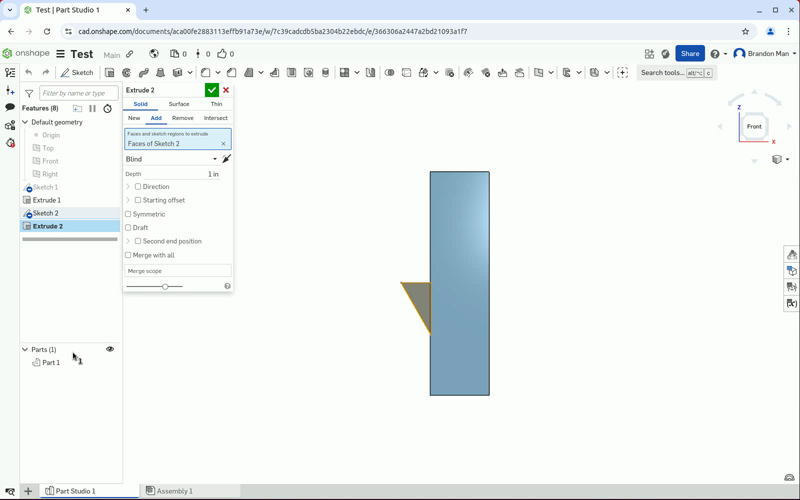
mouse_move(143, 106)
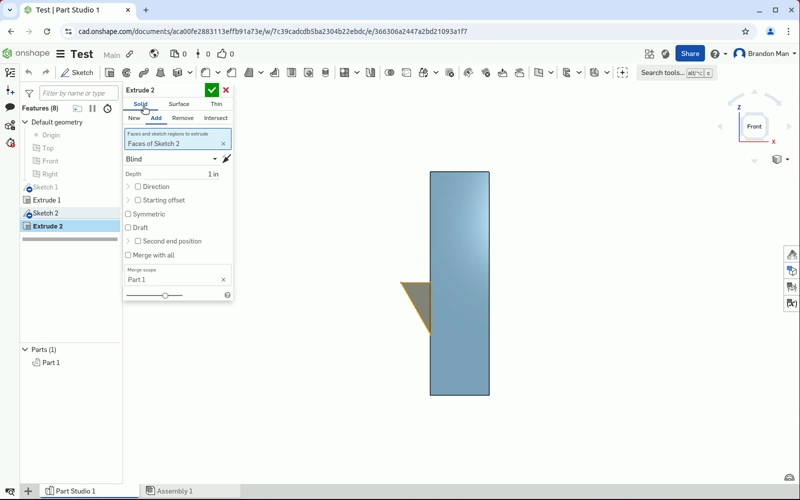
click(143, 106)
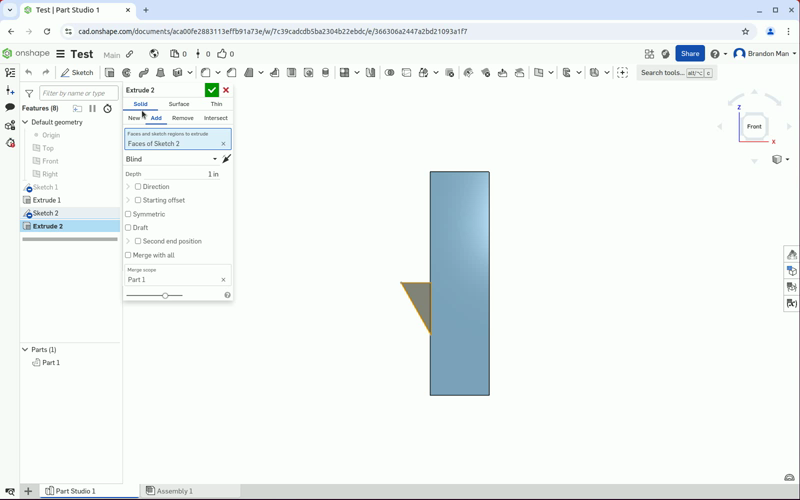
mouse_move(137, 120)
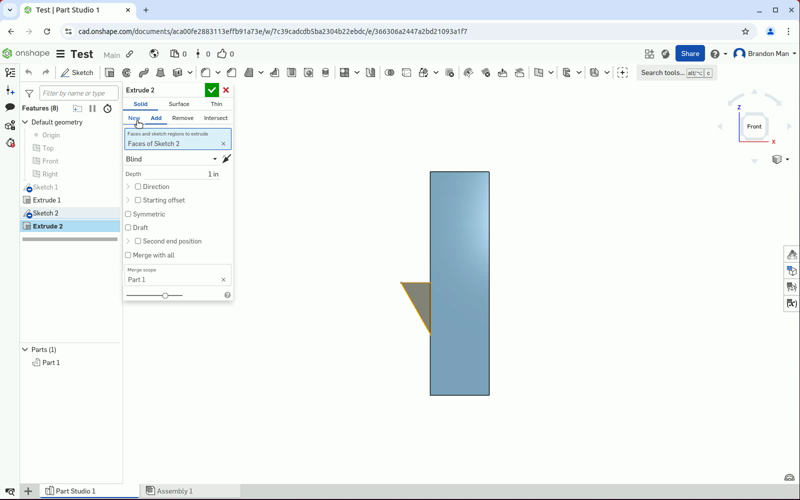
click(137, 120)
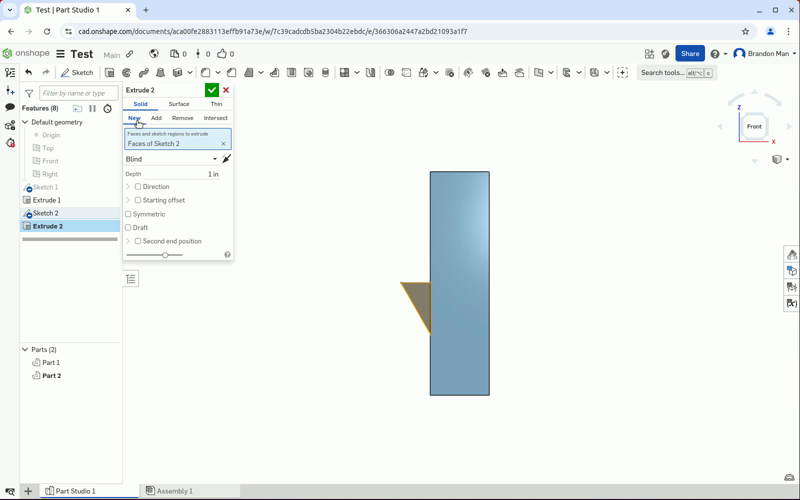
key(tab, 4)
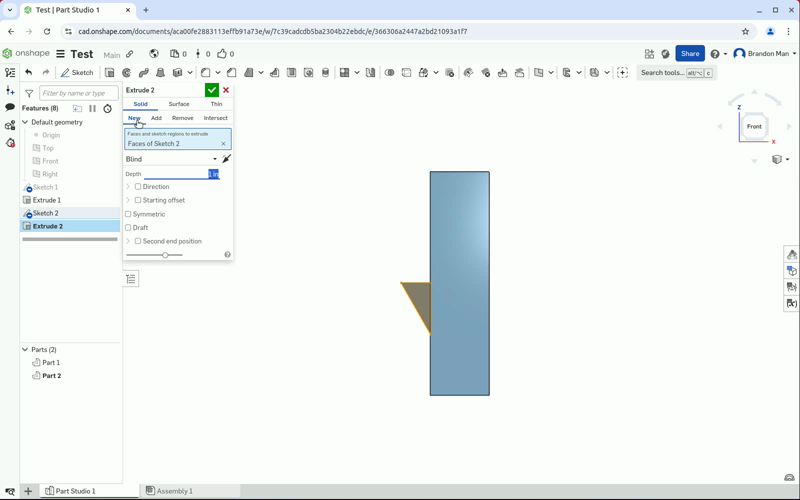
text(15.405)
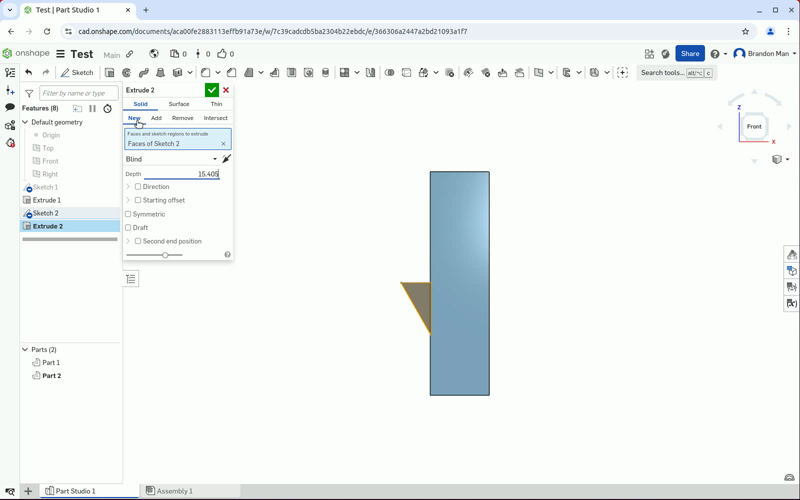
key(enter)
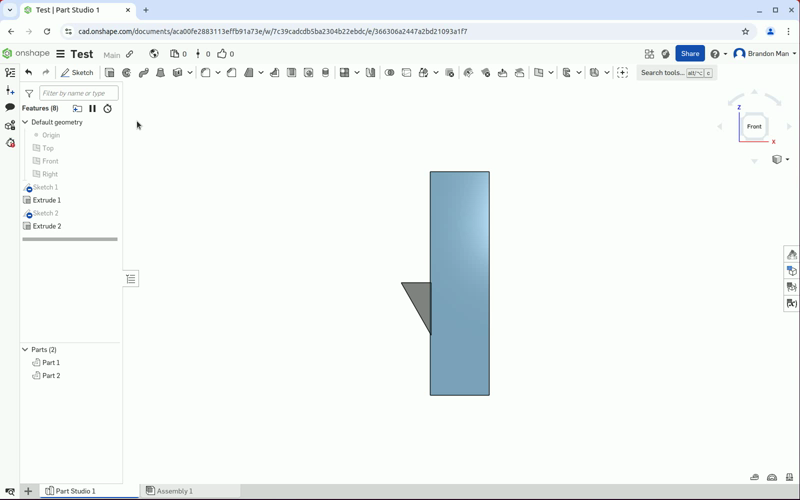
key(shift+h)
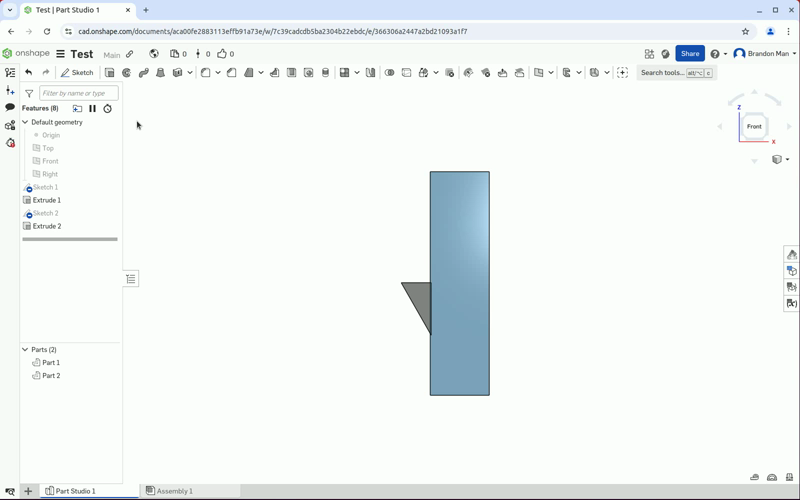
key(shift+h)
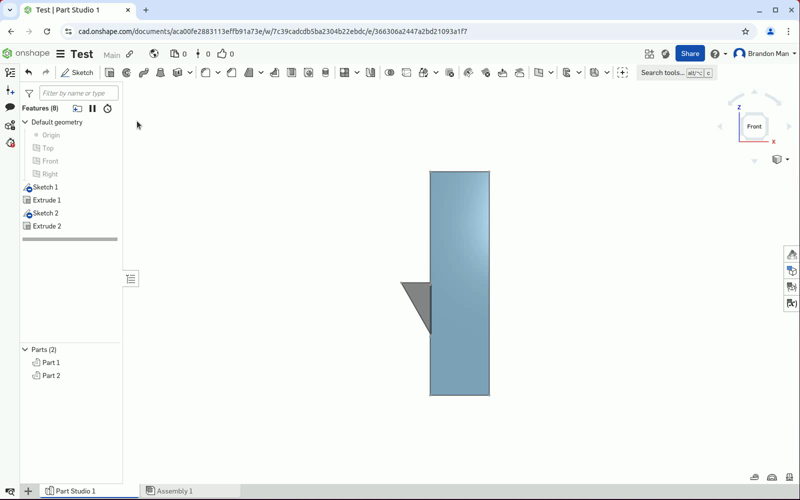
key(shift+7)
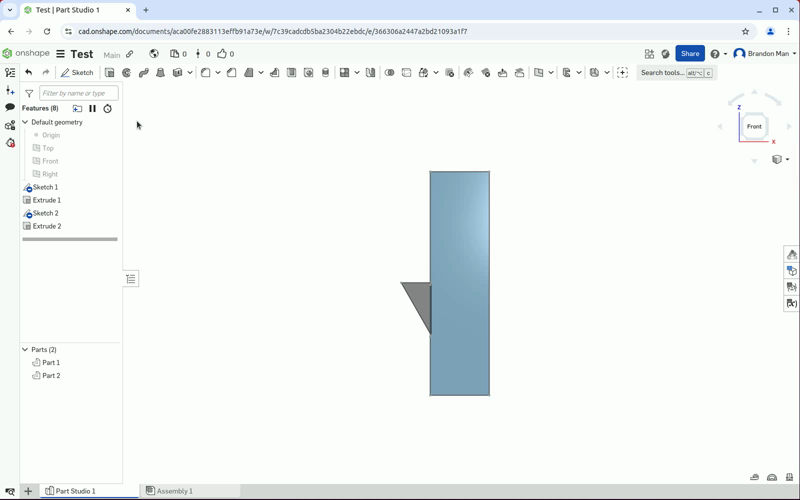
key(left, 2)
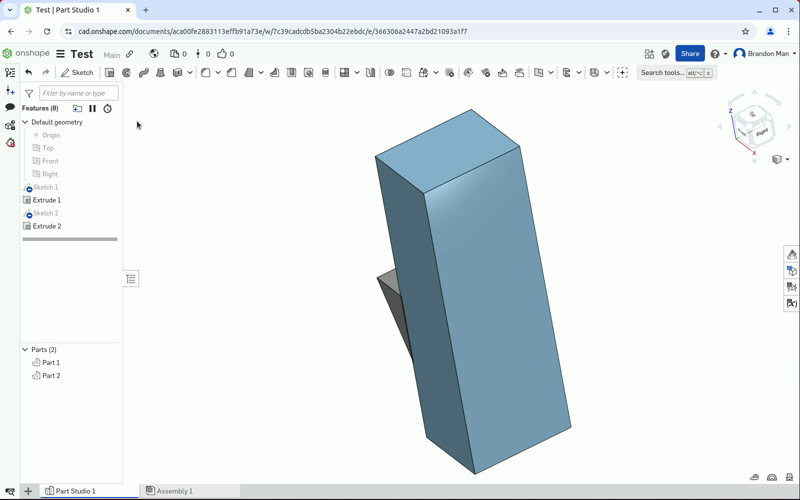
key(down, 2)
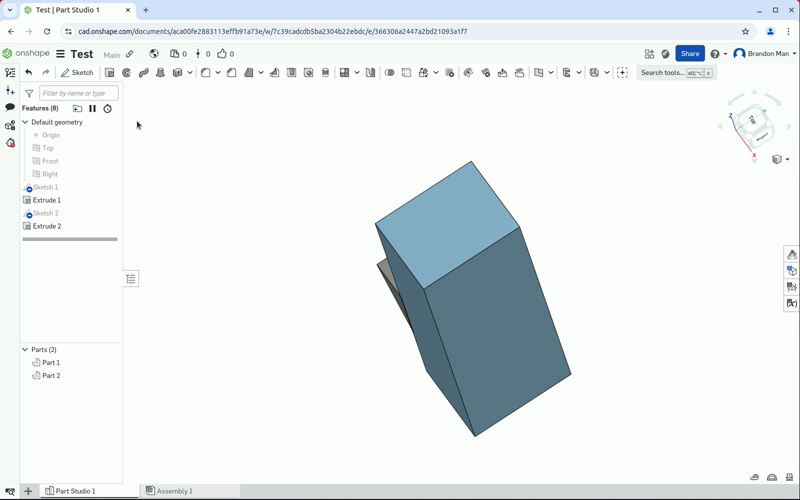
key(up, 2)
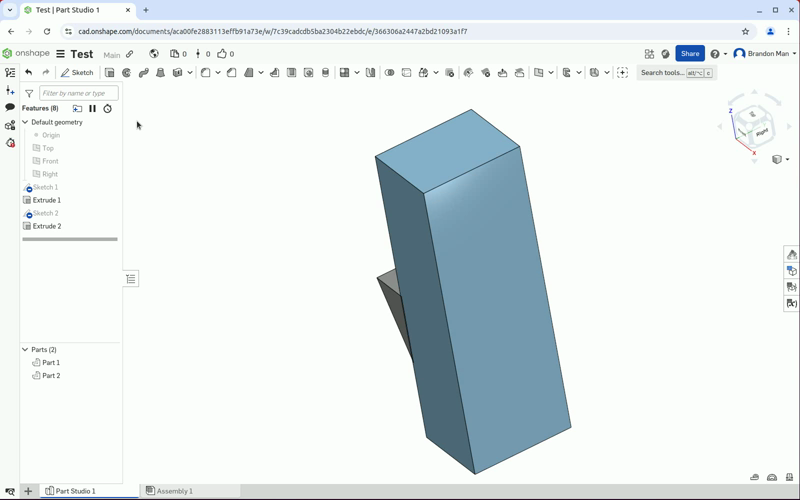
key(right, 2)
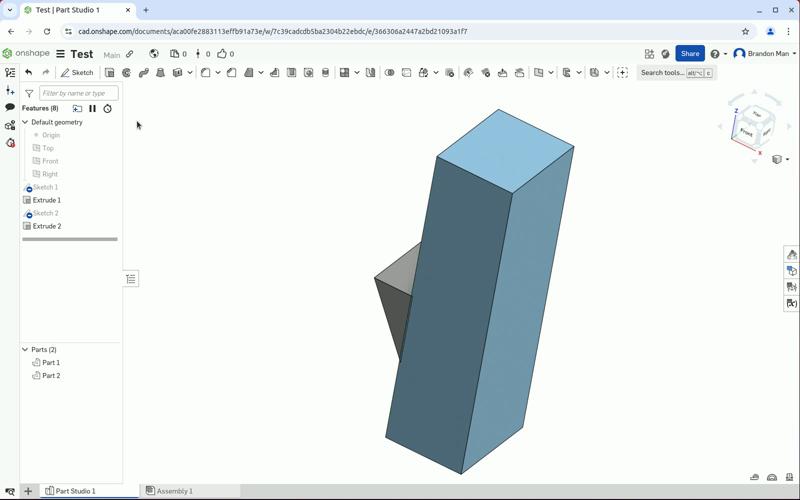
mouse_move(73, 189)
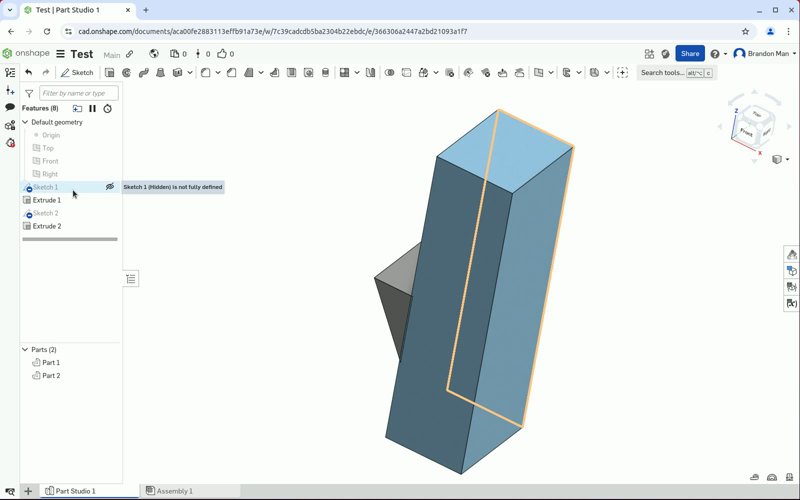
click(73, 189)